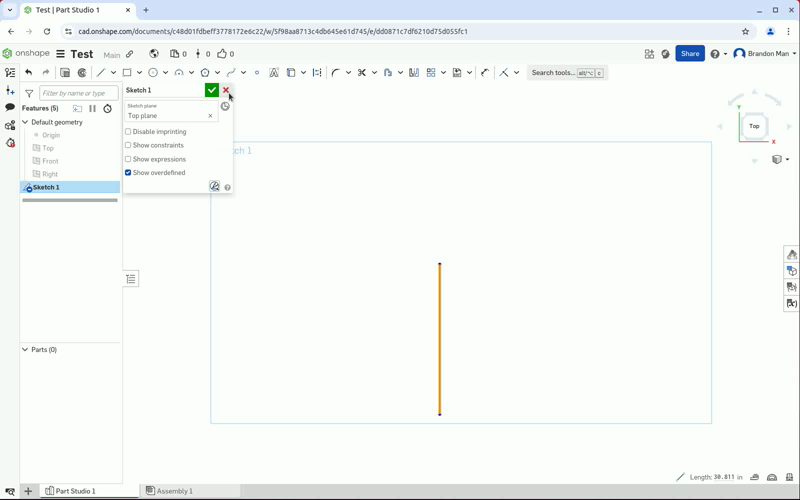
key(shift+h)
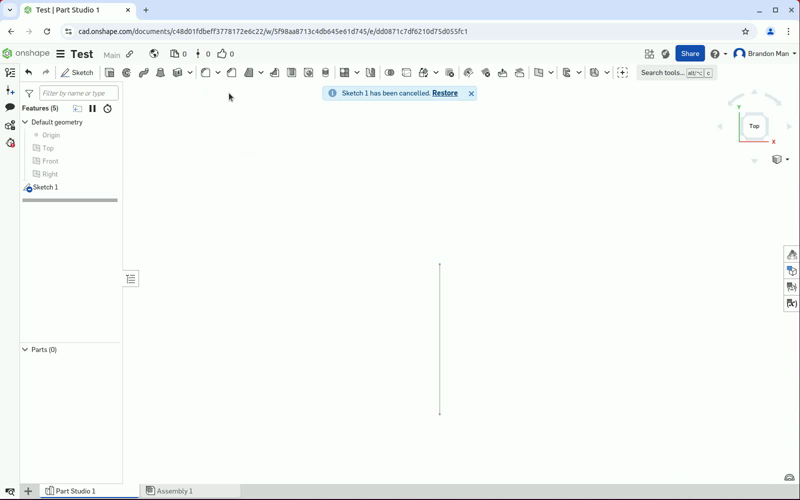
key(shift+s)
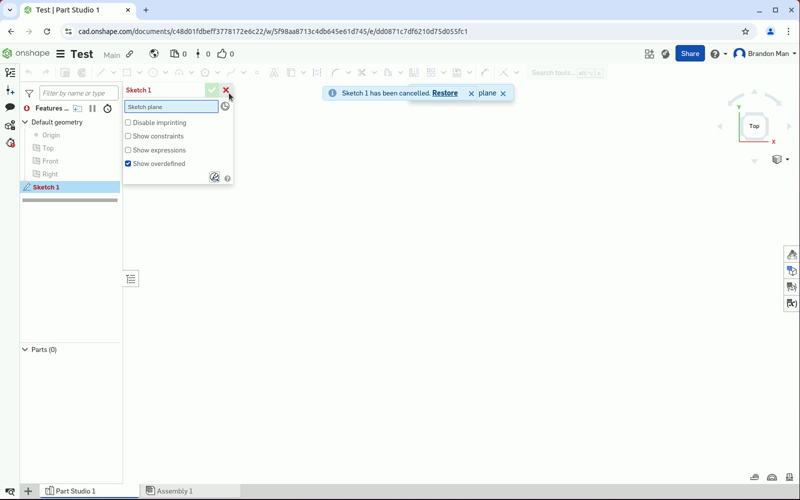
mouse_move(73, 150)
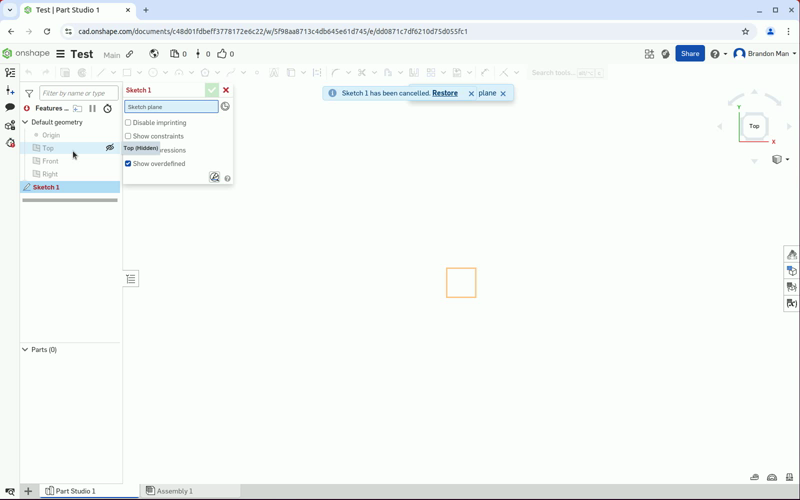
click(73, 150)
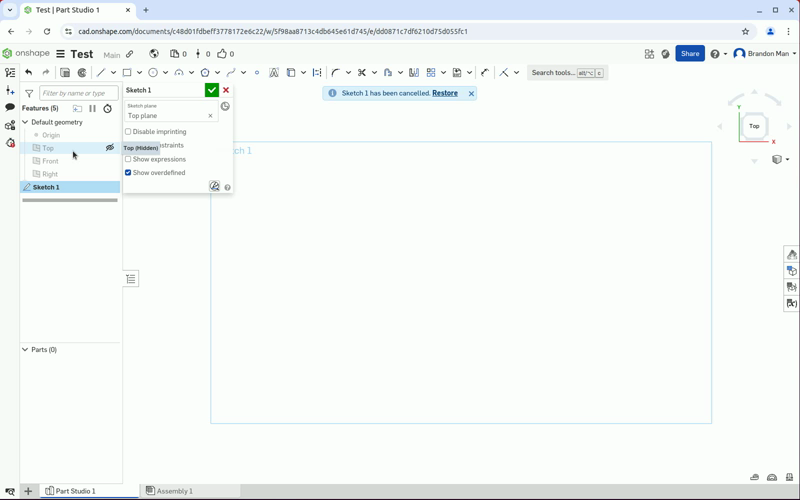
mouse_move(73, 352)
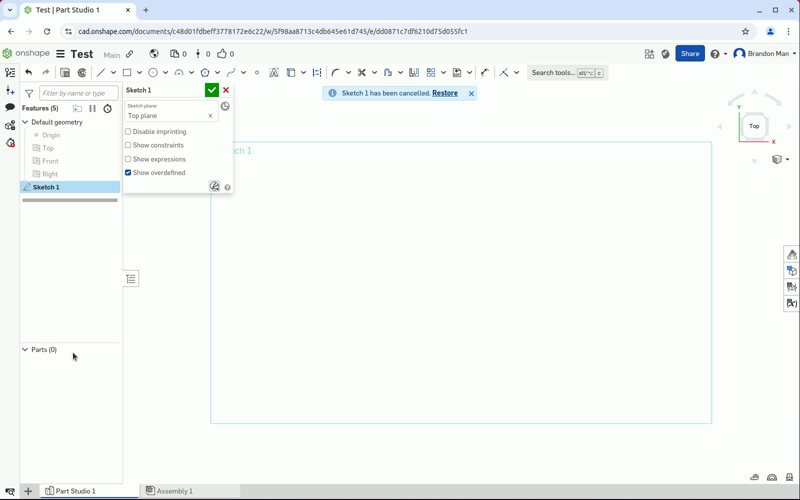
key(y)
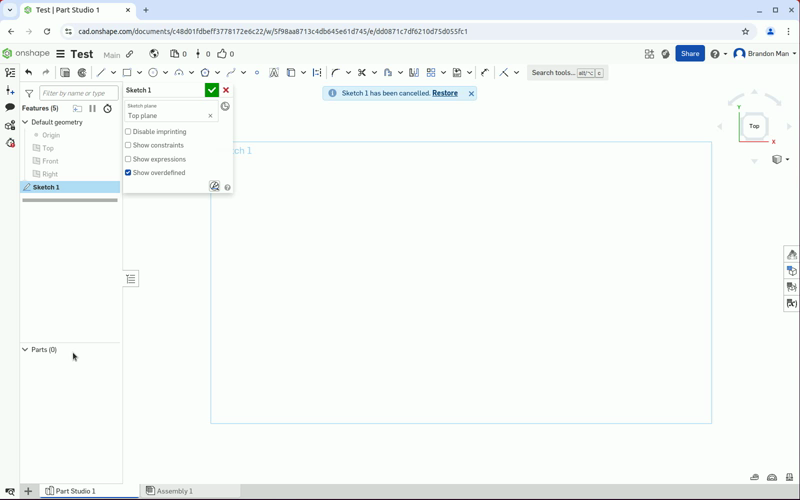
key(l)
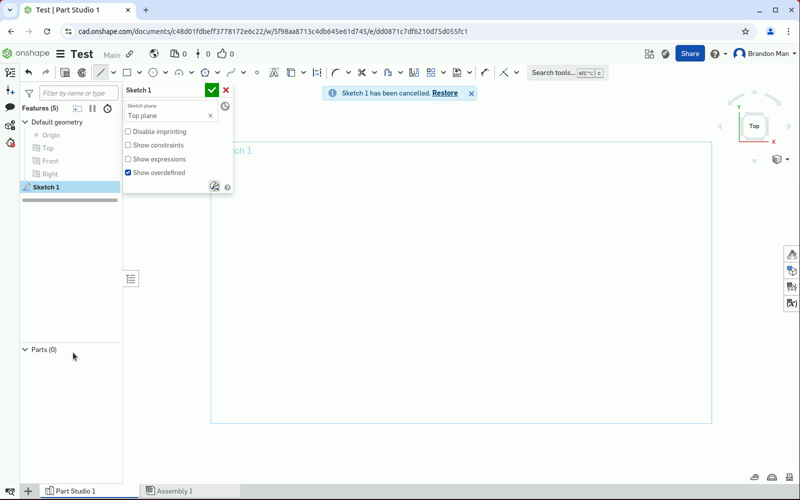
key_down(shift)
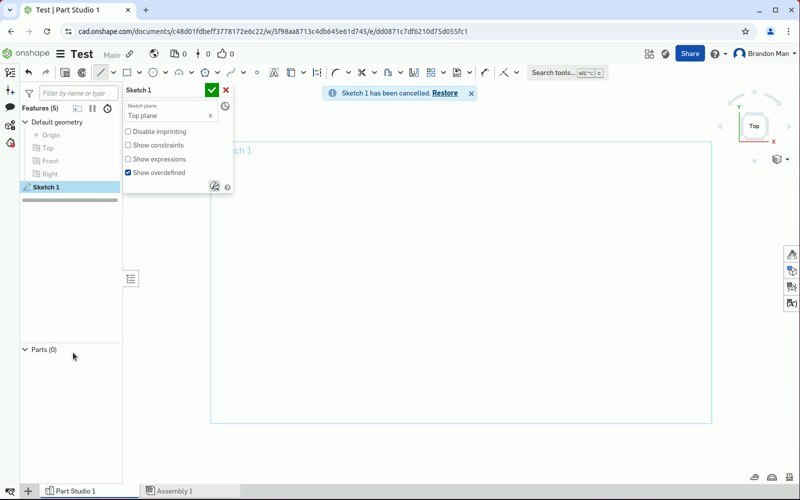
mouse_move(460, 282)
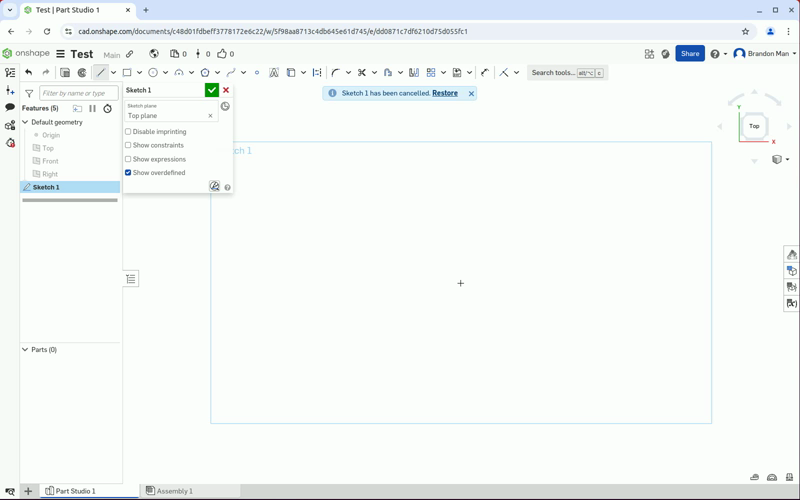
click(460, 282)
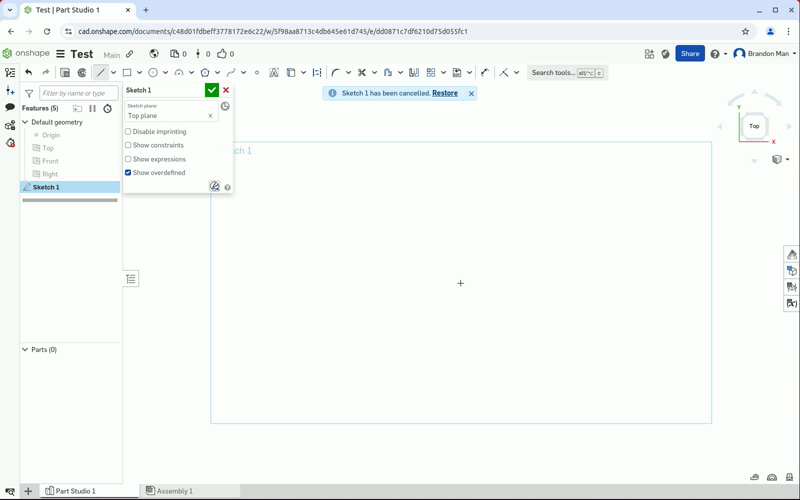
key_up(shift)
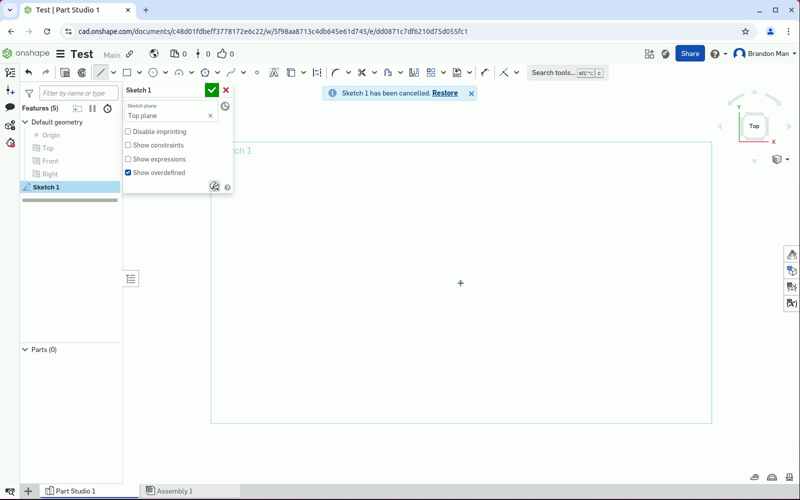
key_down(shift)
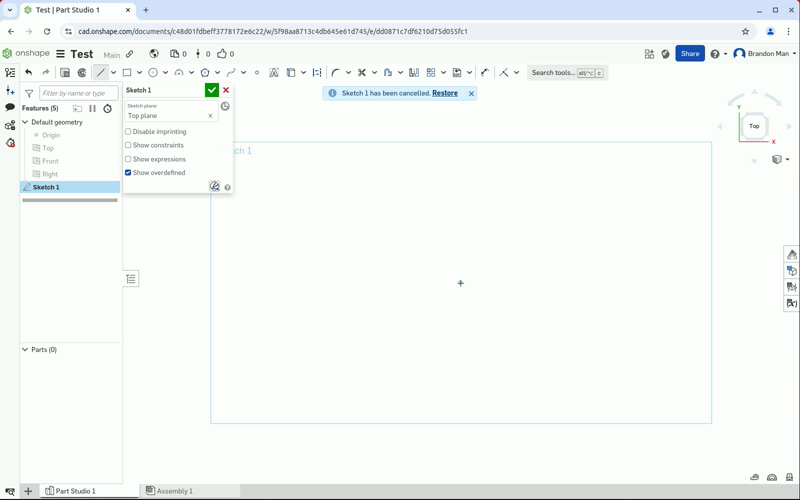
mouse_move(490, 282)
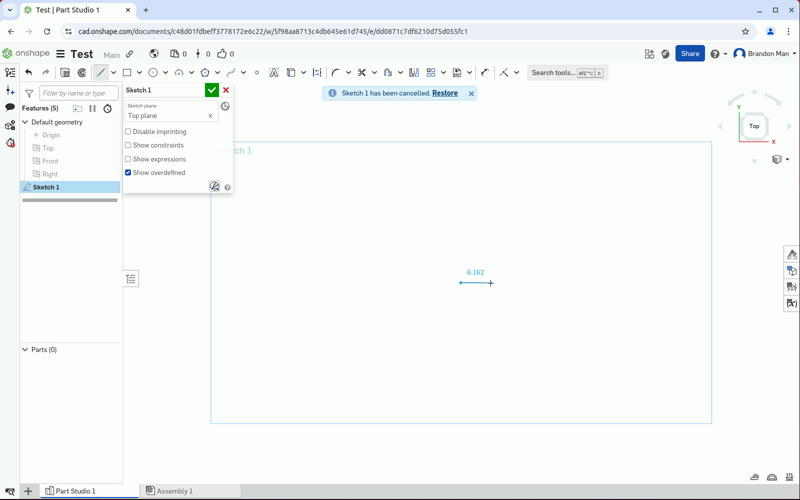
mouse_move(501, 282)
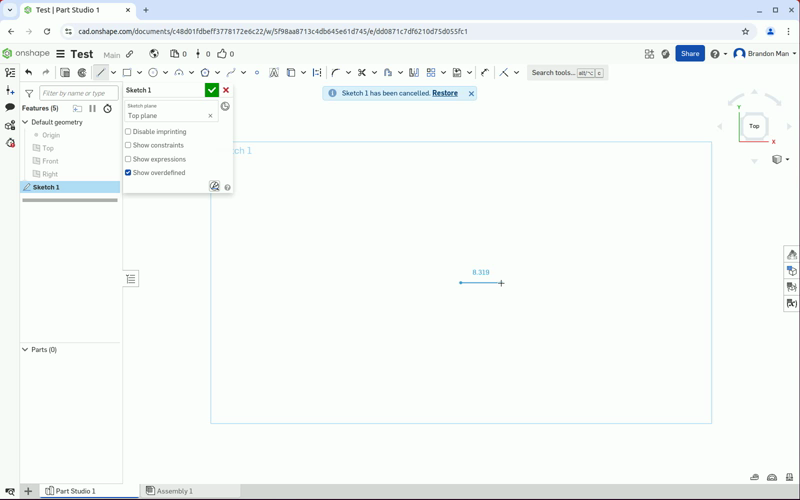
click(501, 282)
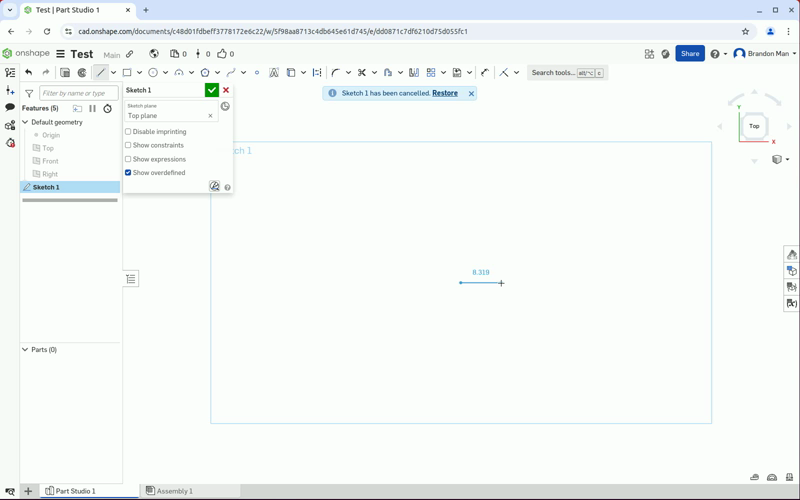
key_up(shift)
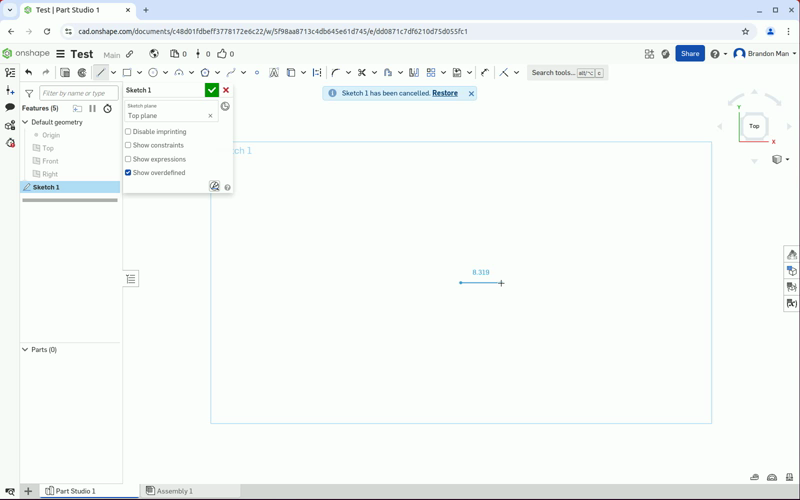
key_down(shift)
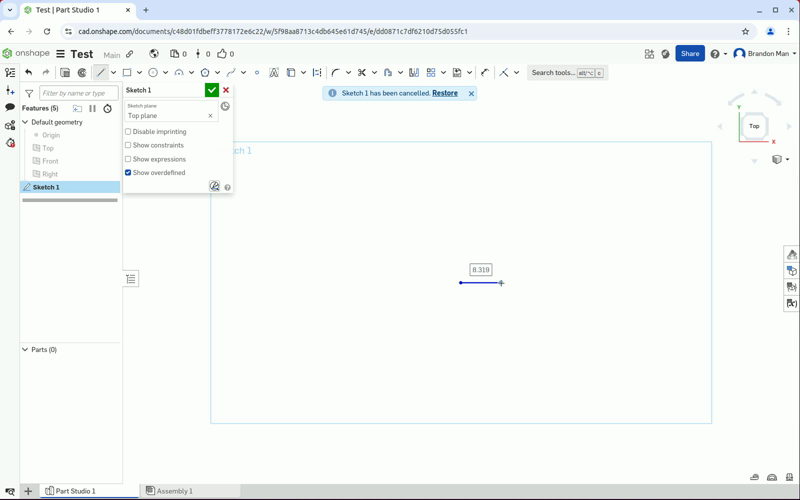
mouse_move(531, 282)
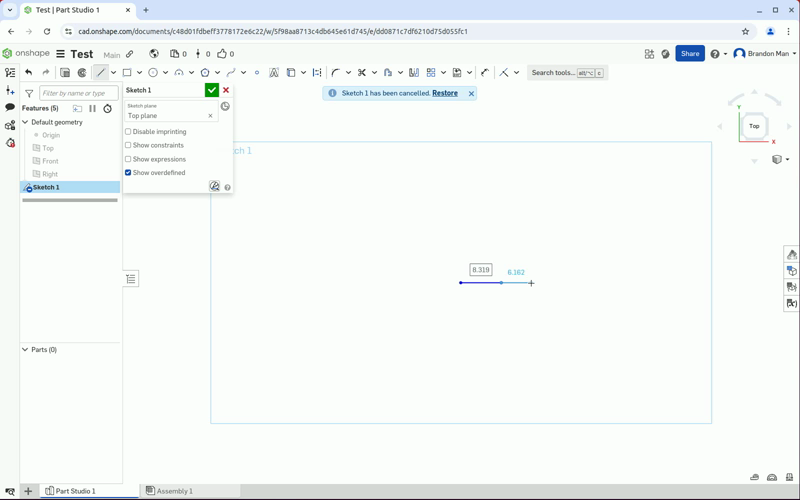
mouse_move(501, 255)
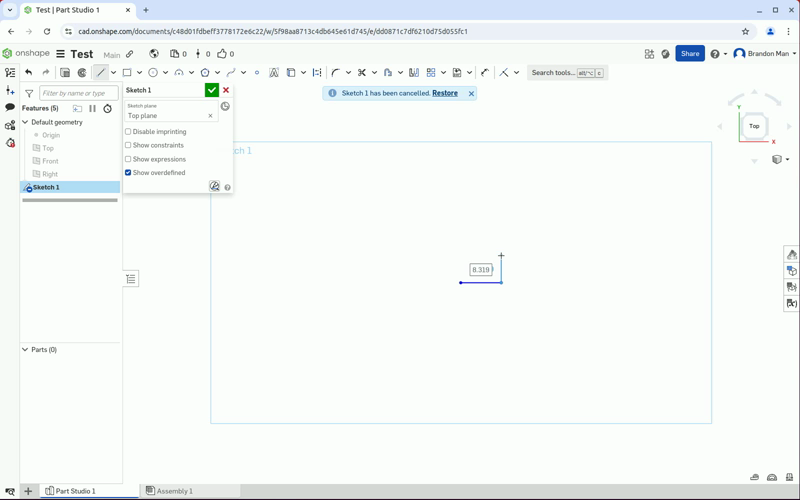
click(501, 255)
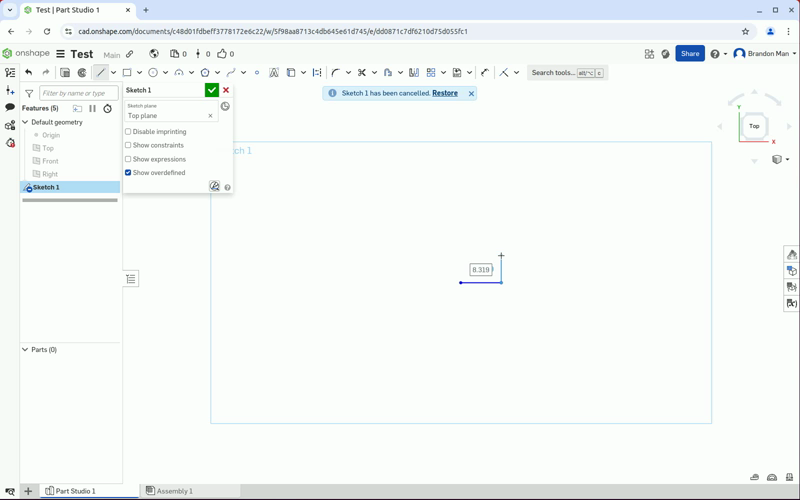
key_up(shift)
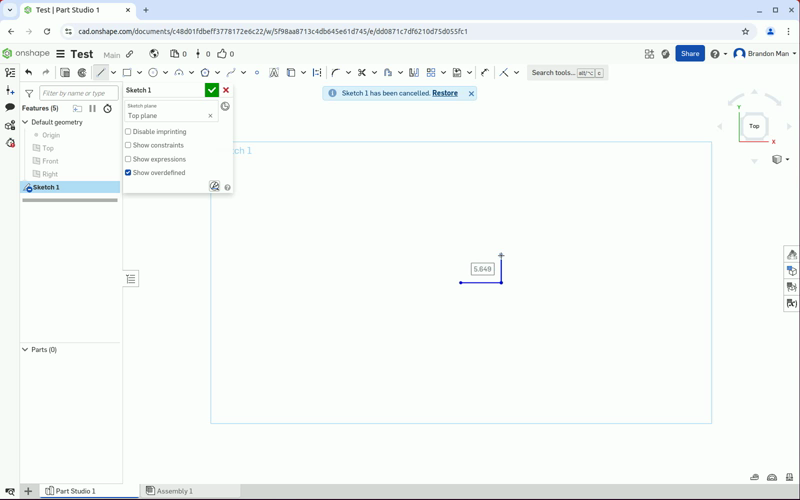
key_down(shift)
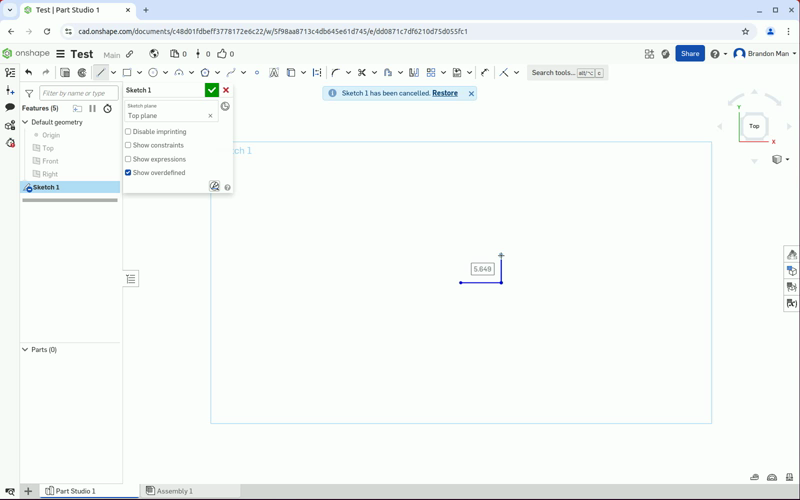
mouse_move(531, 255)
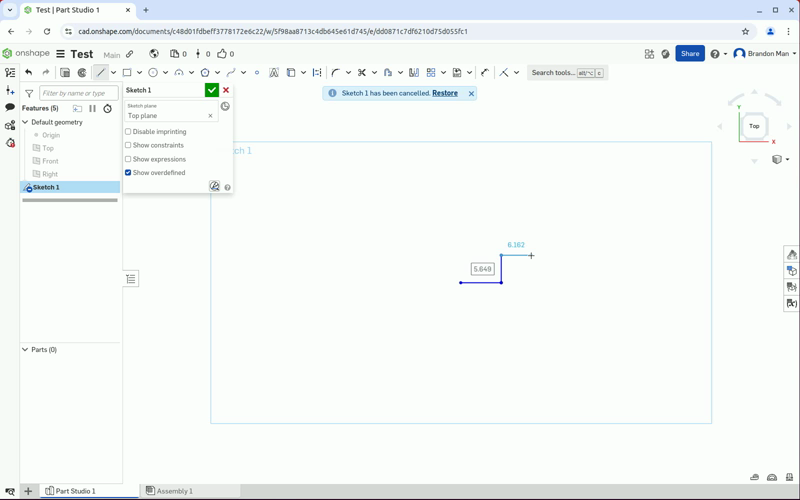
mouse_move(460, 255)
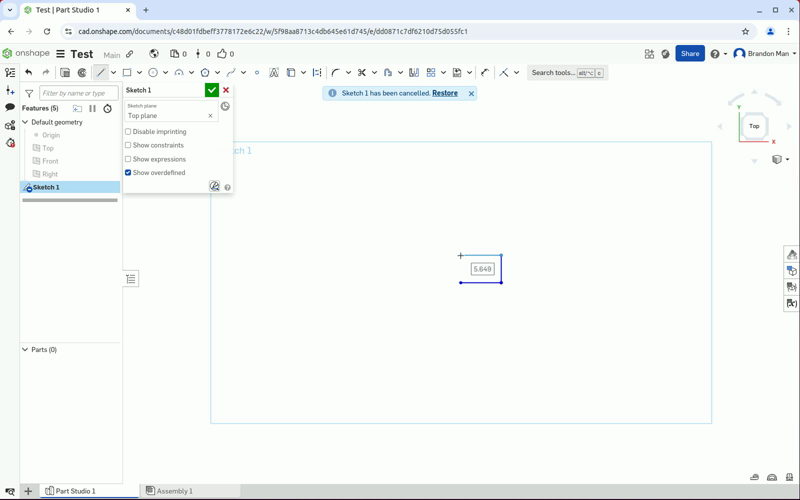
click(460, 255)
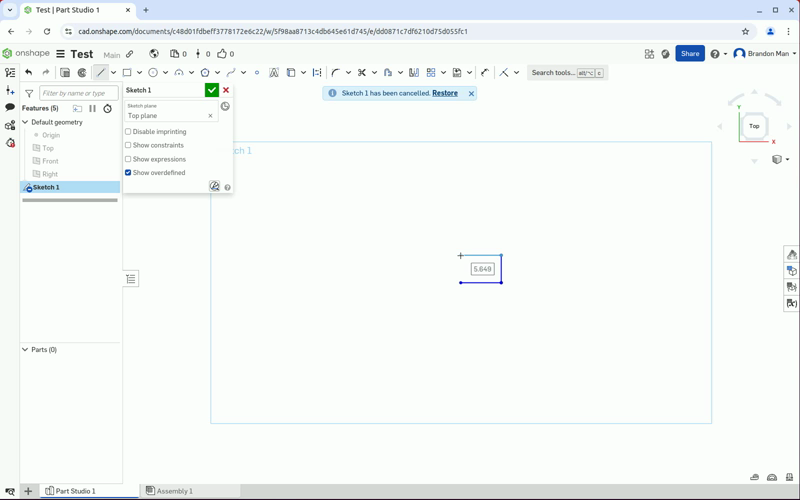
key_up(shift)
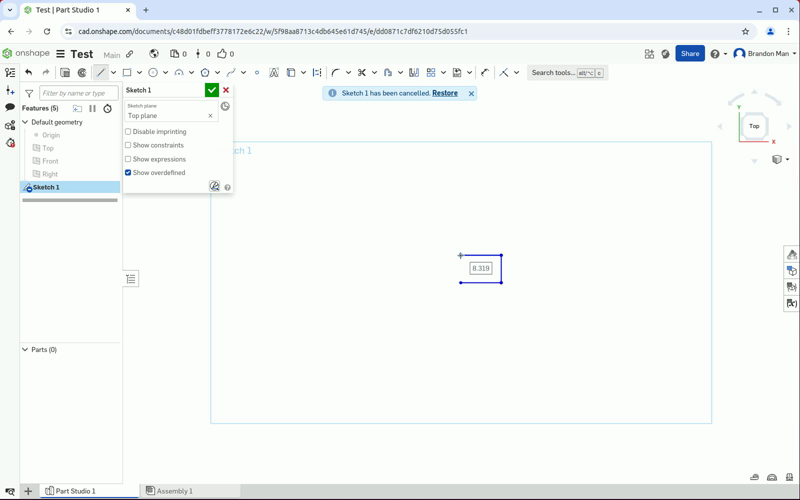
mouse_move(490, 255)
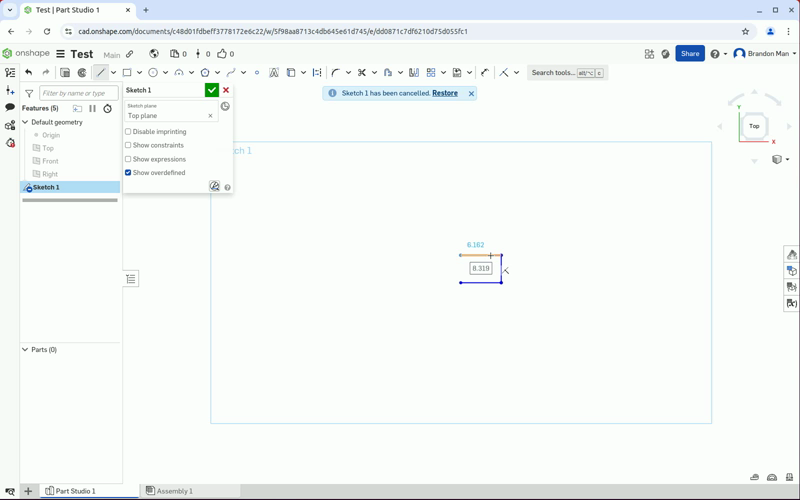
key_down(shift)
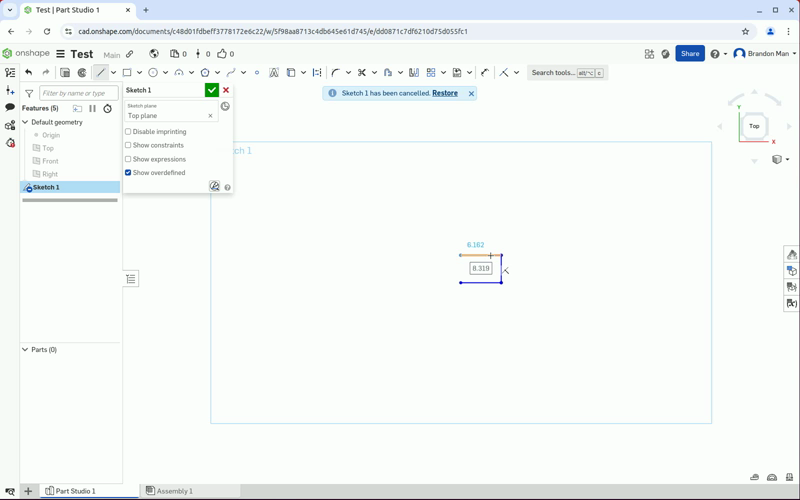
mouse_move(460, 282)
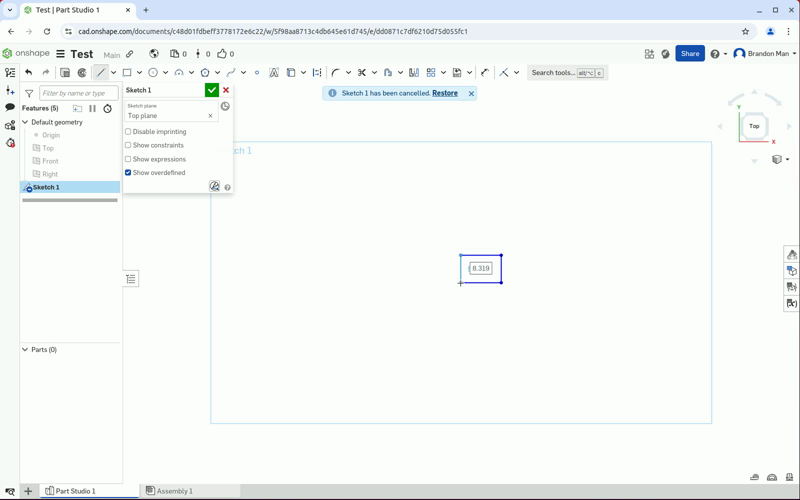
key_up(shift)
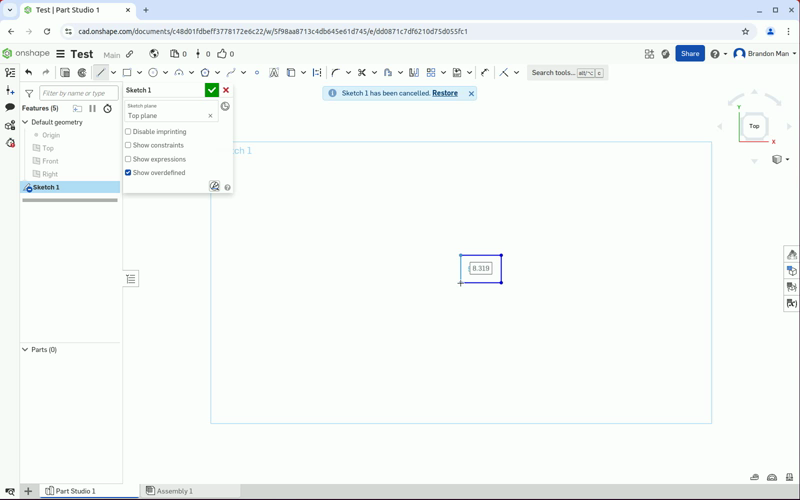
click(460, 282)
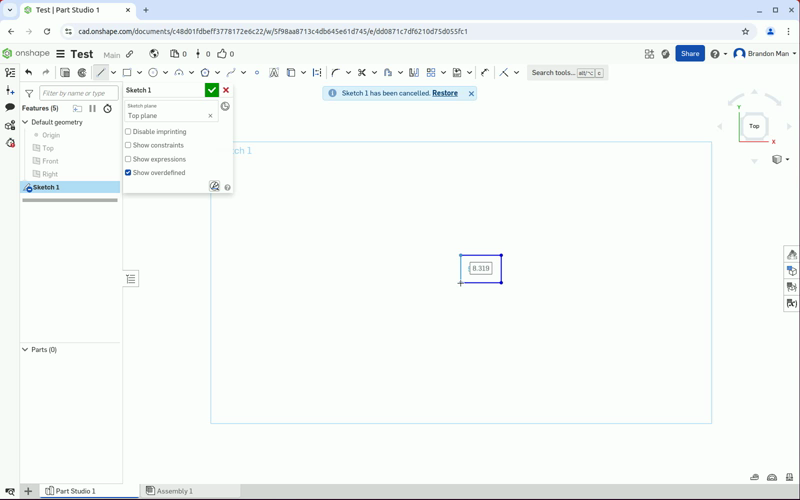
key(esc)
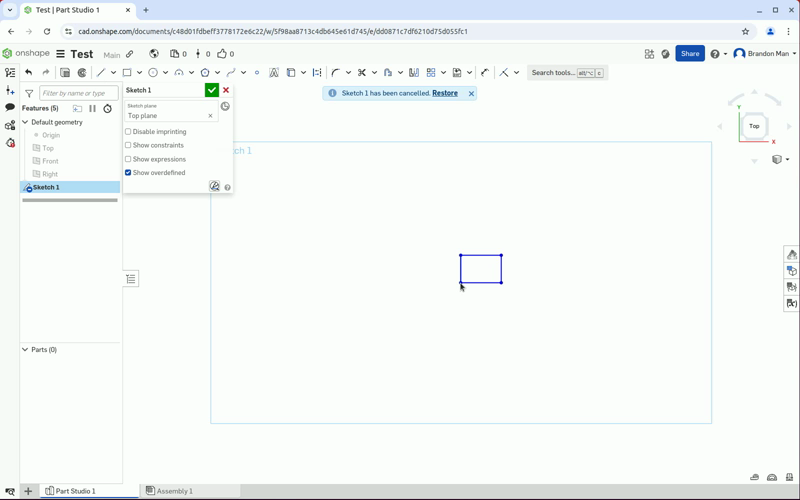
mouse_move(492, 260)
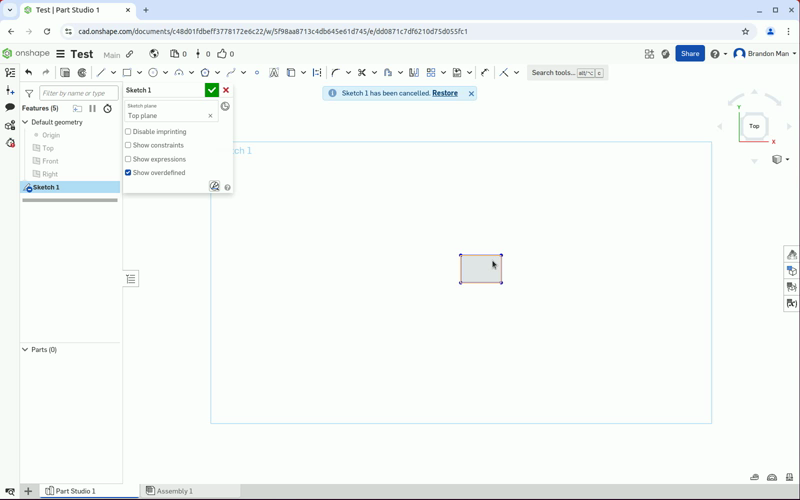
scroll(6)
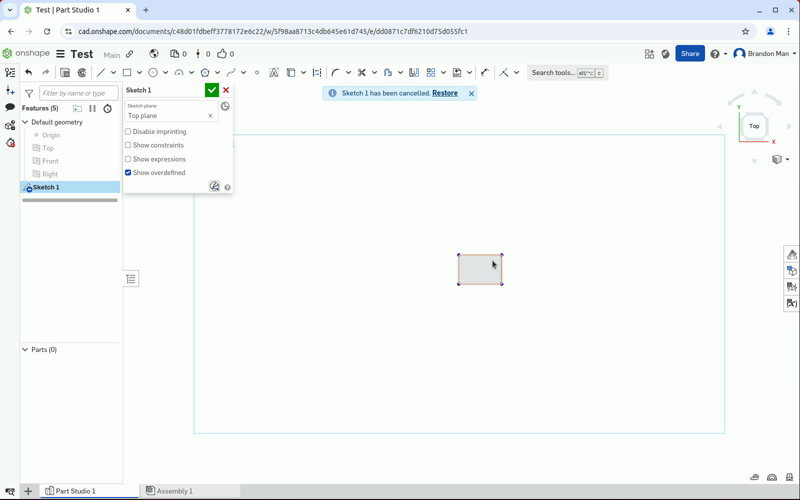
scroll(6)
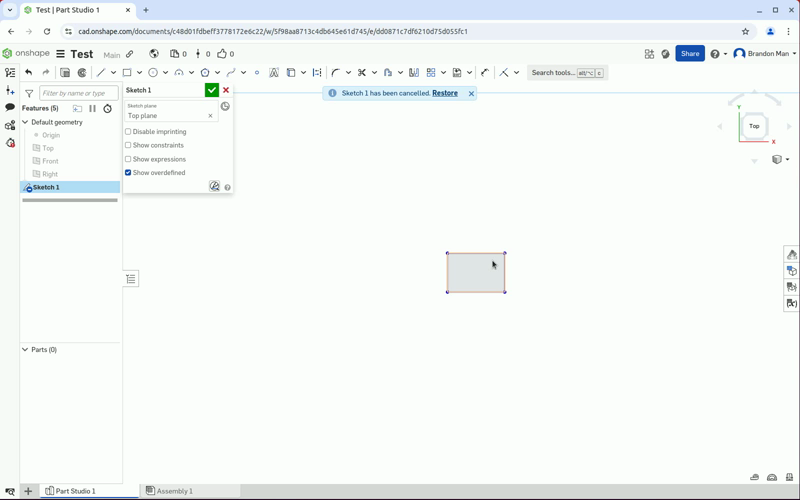
scroll(6)
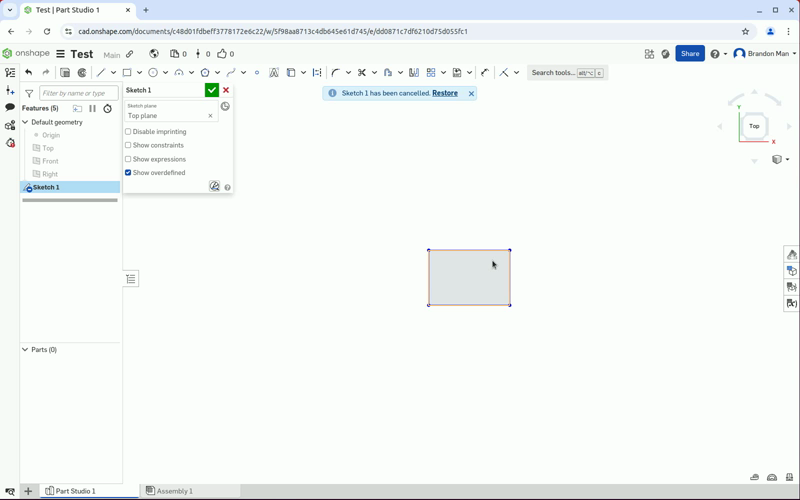
scroll(6)
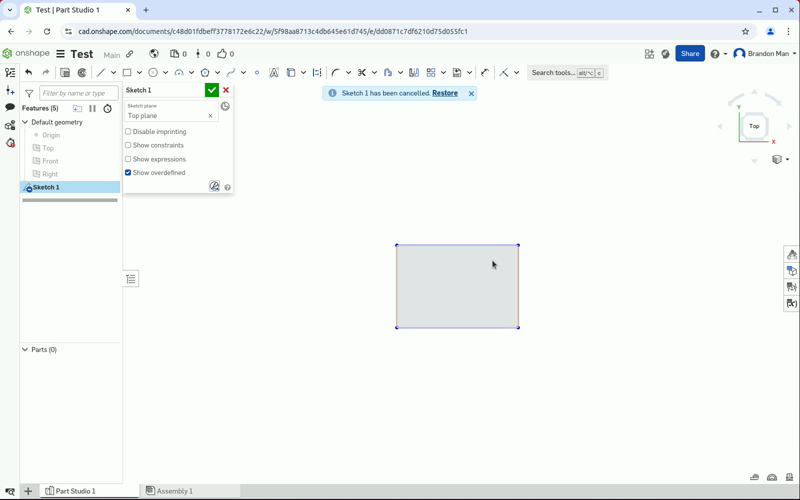
scroll(6)
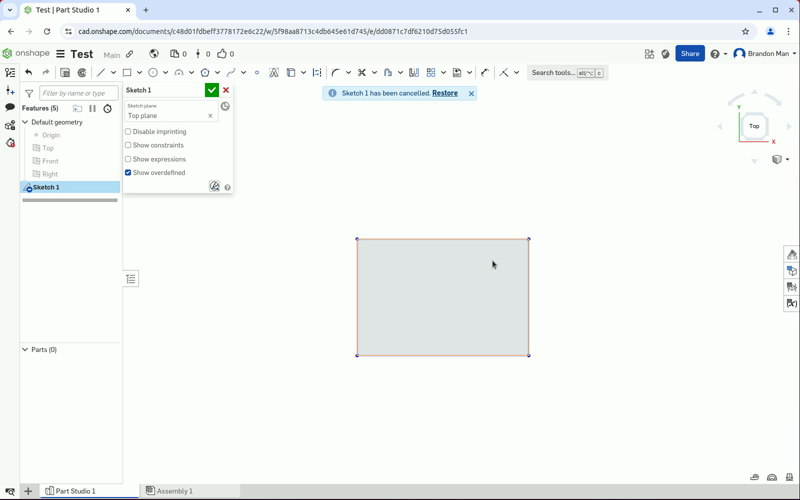
scroll(6)
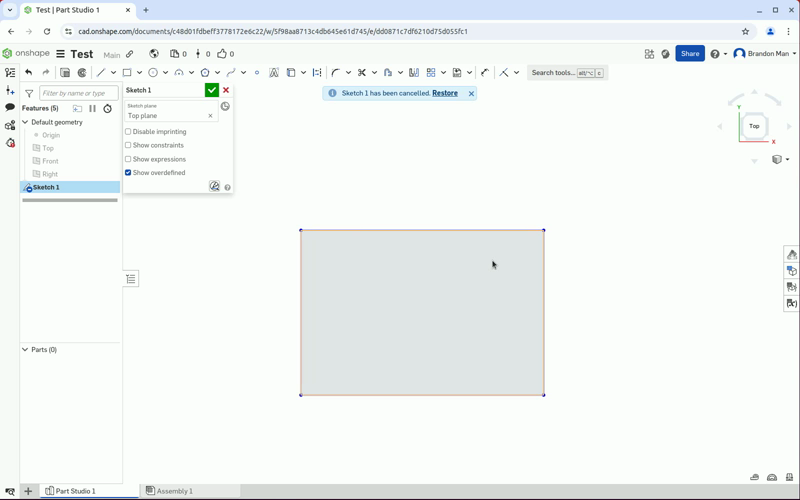
scroll(6)
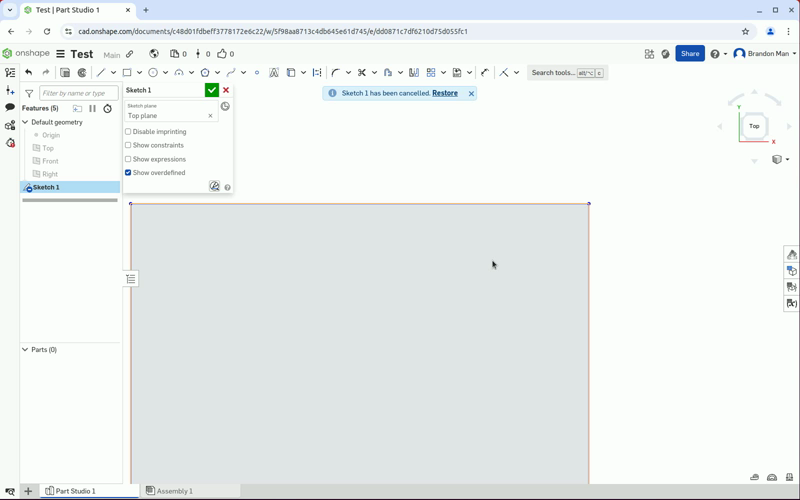
click(492, 260)
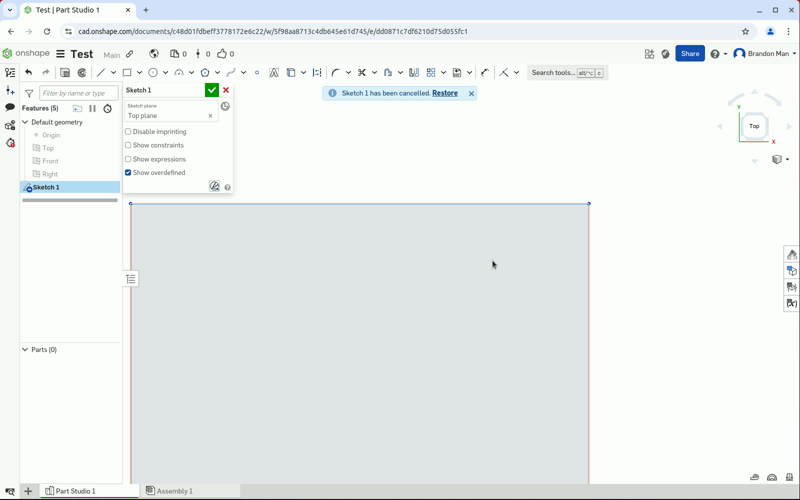
scroll(-6)
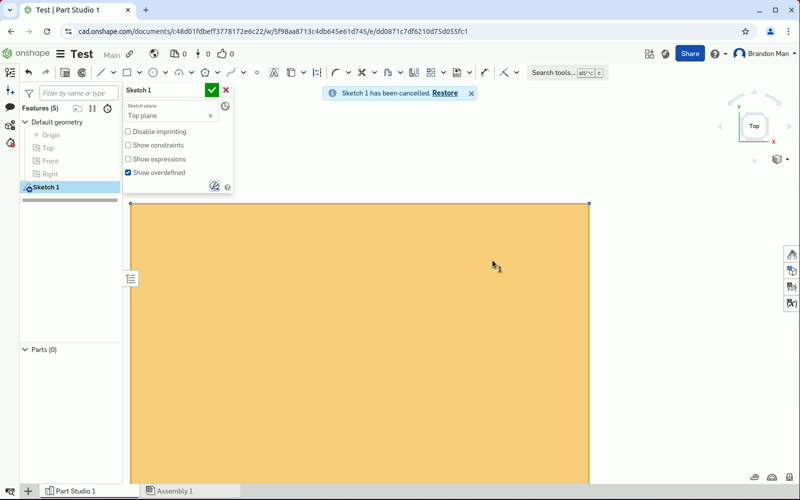
scroll(-6)
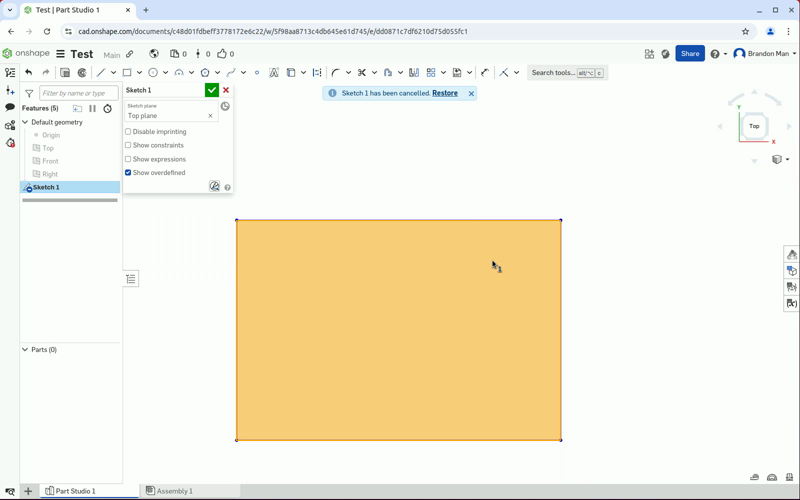
scroll(-6)
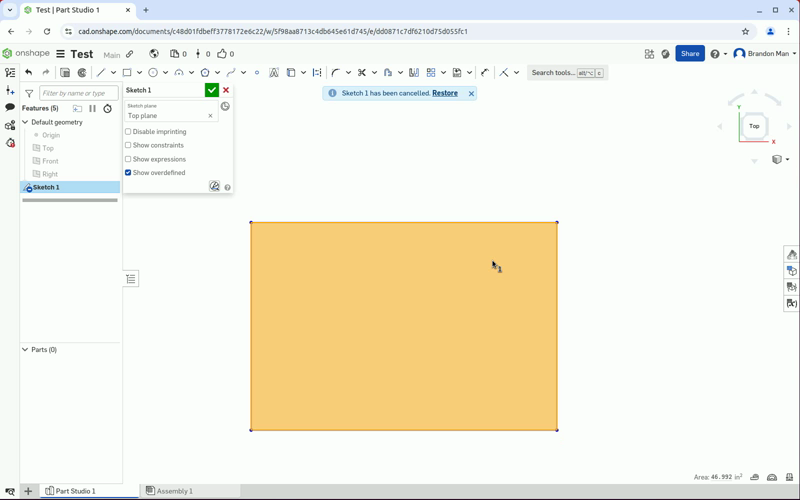
scroll(-6)
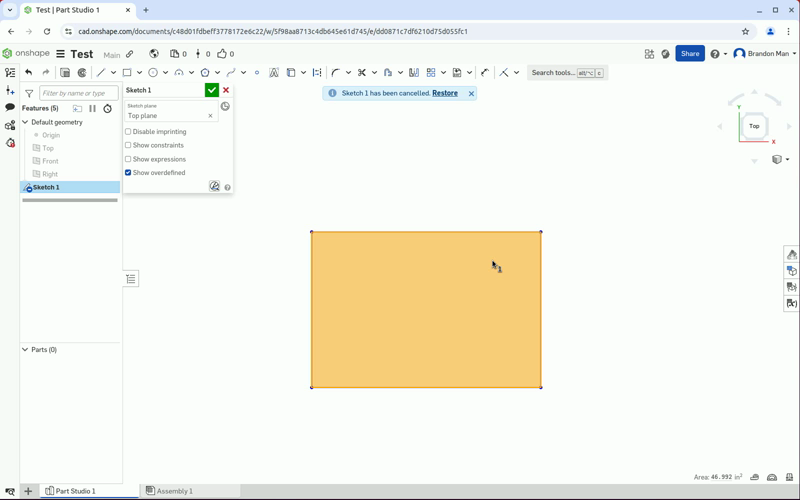
scroll(-6)
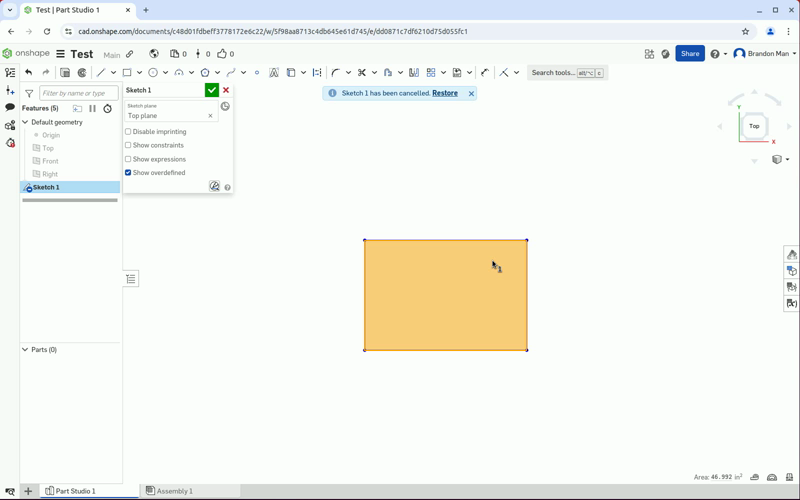
scroll(-6)
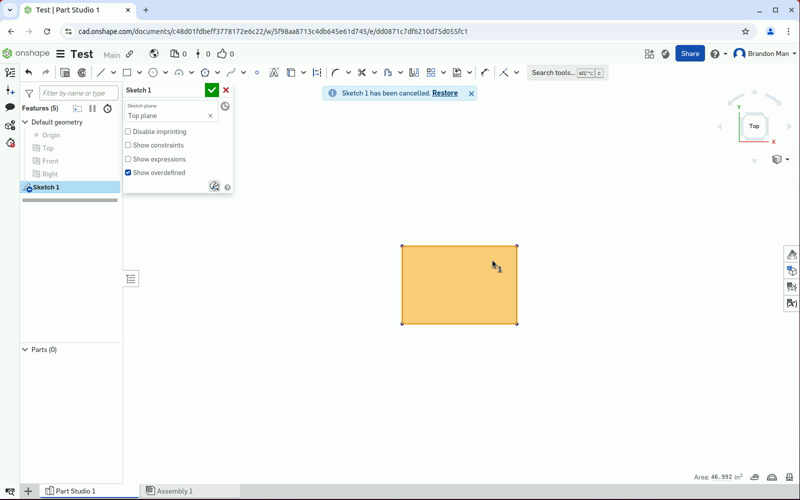
scroll(-6)
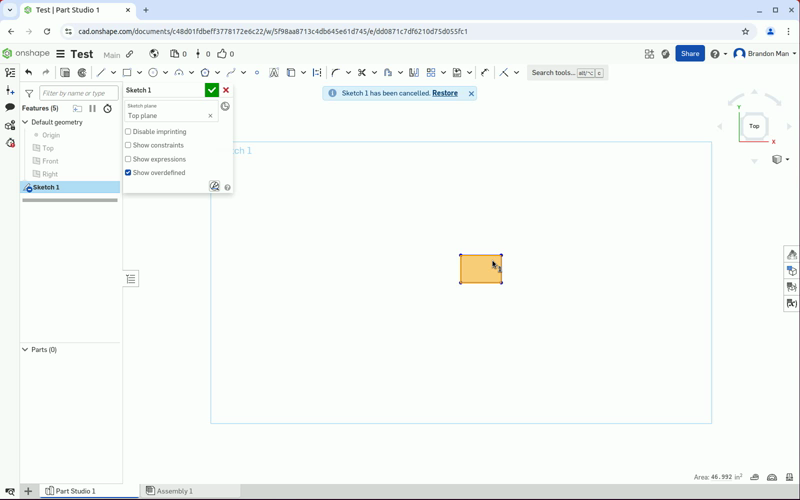
mouse_move(73, 352)
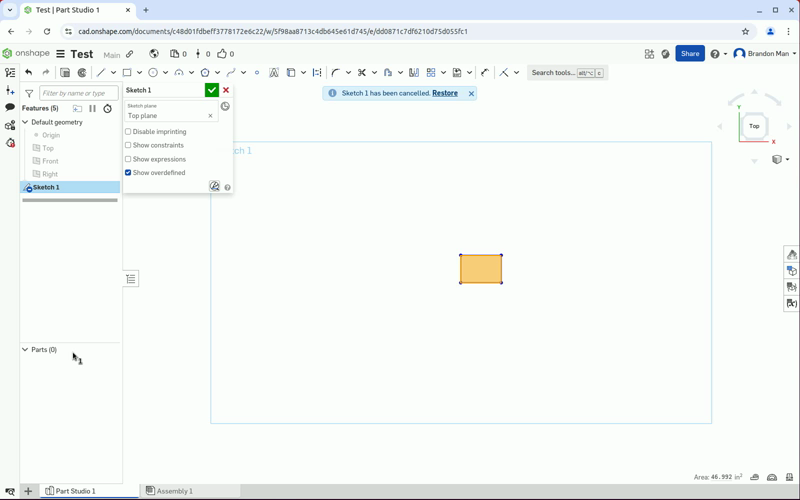
key(shift+y)
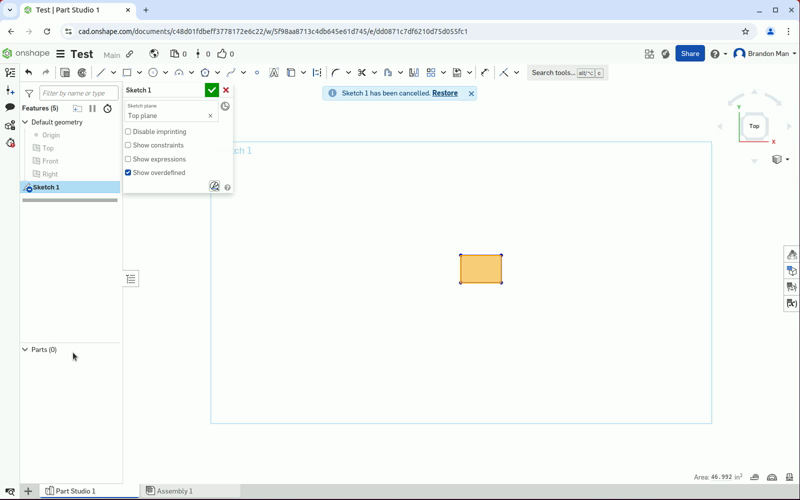
key(shift+e)
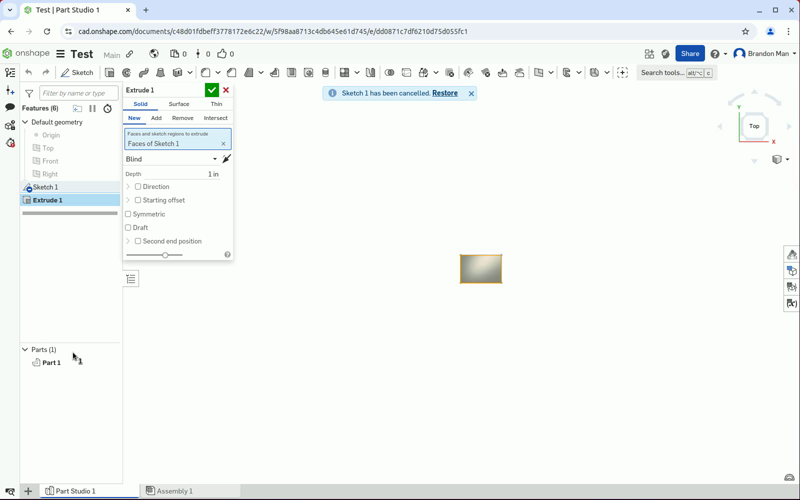
mouse_move(143, 106)
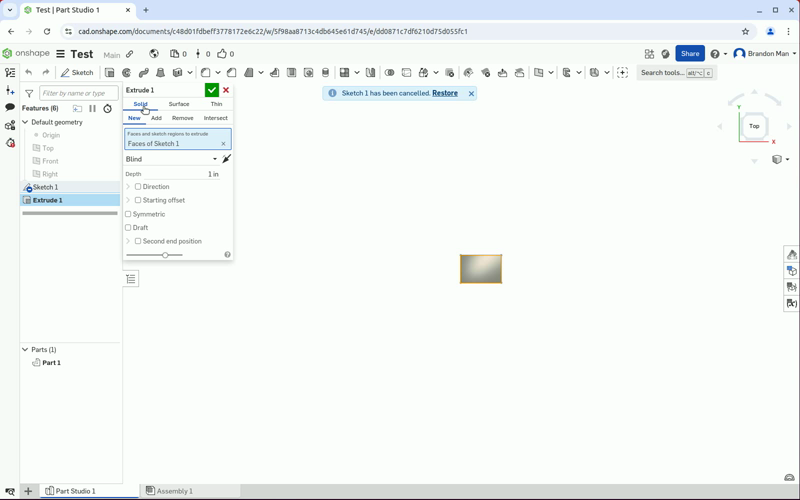
click(143, 106)
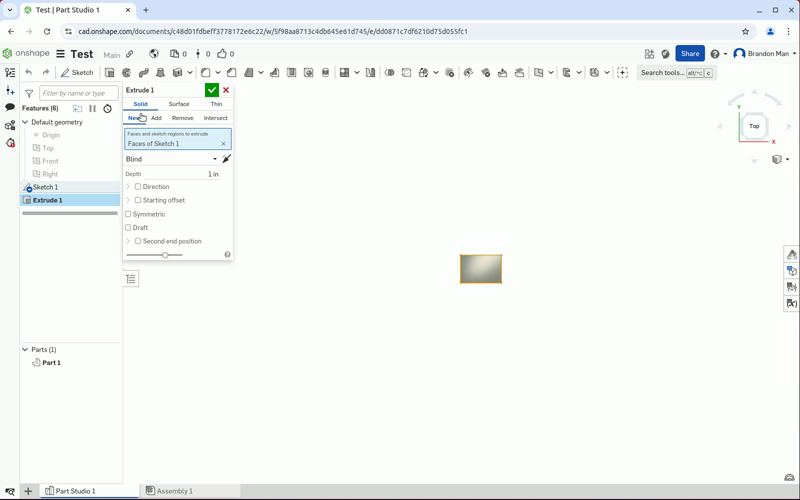
mouse_move(137, 120)
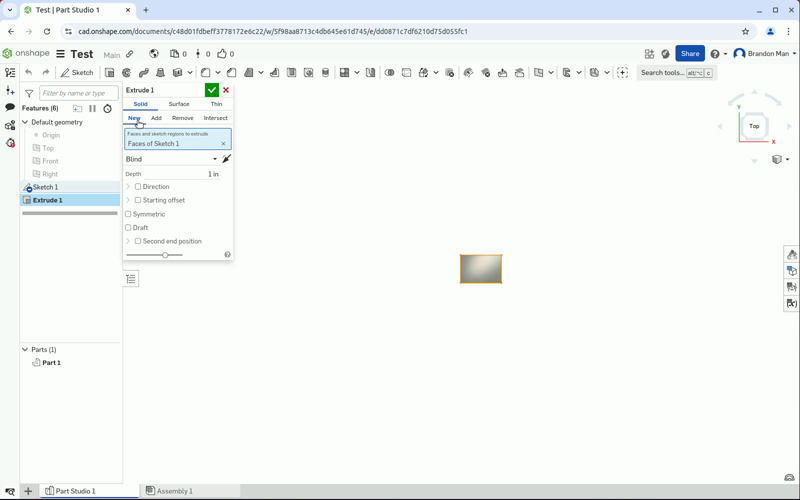
click(137, 120)
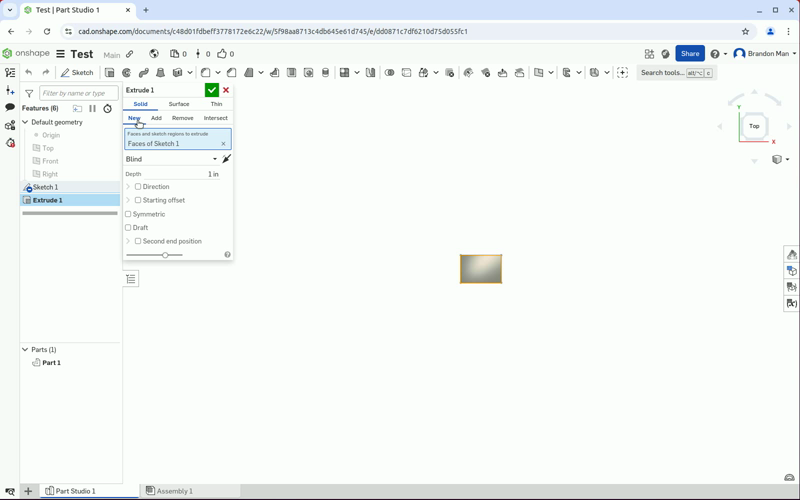
key(tab, 4)
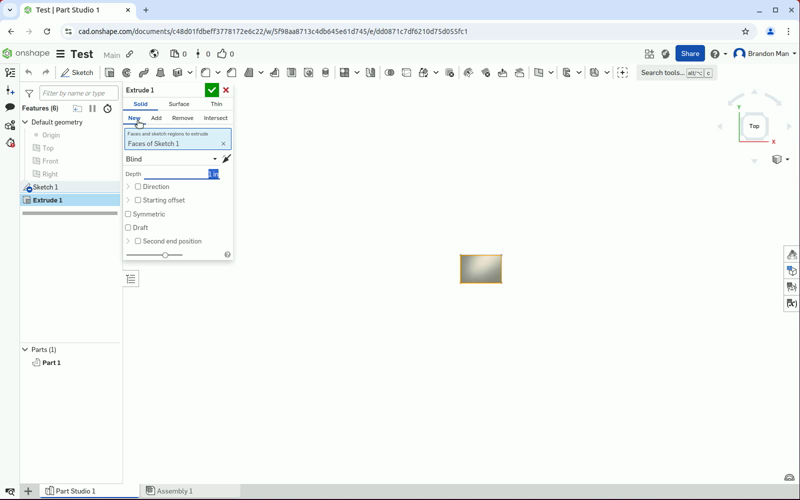
text(13.239)
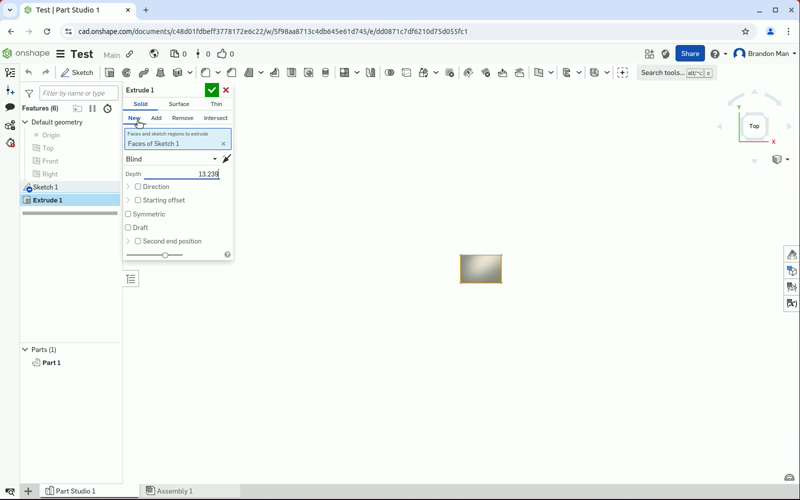
key(enter)
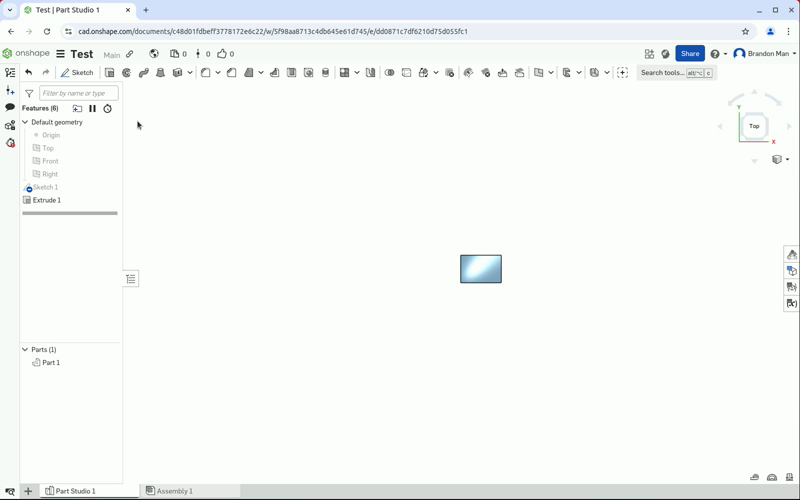
key(shift+h)
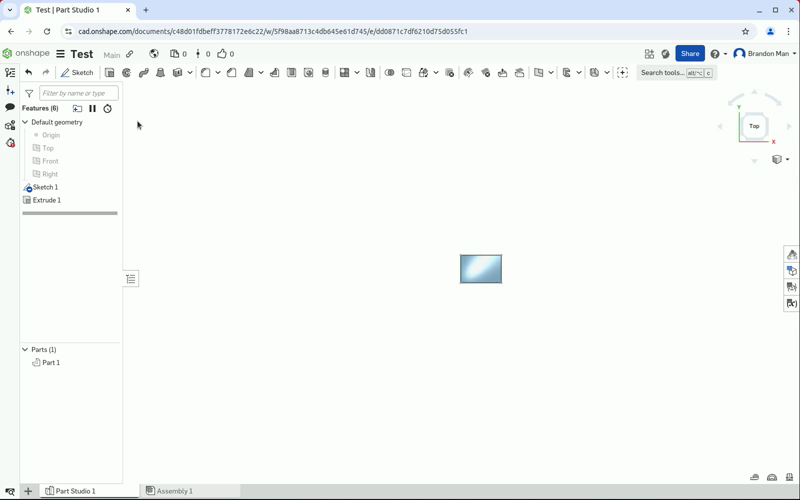
key(shift+h)
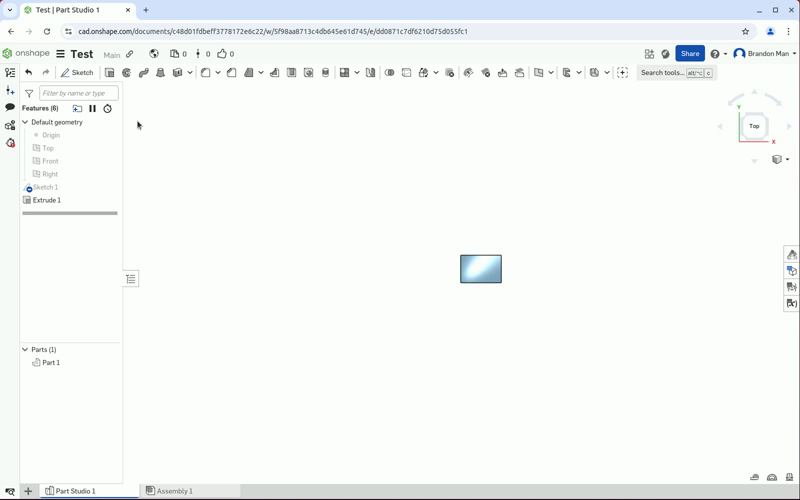
mouse_move(73, 189)
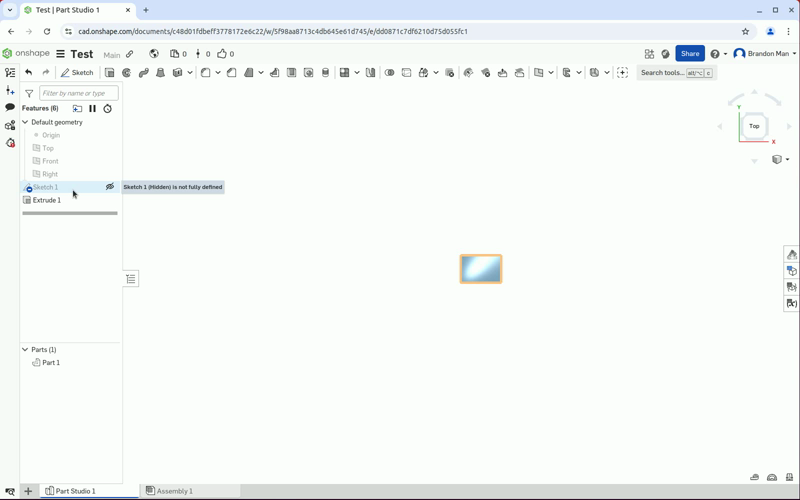
click(73, 189)
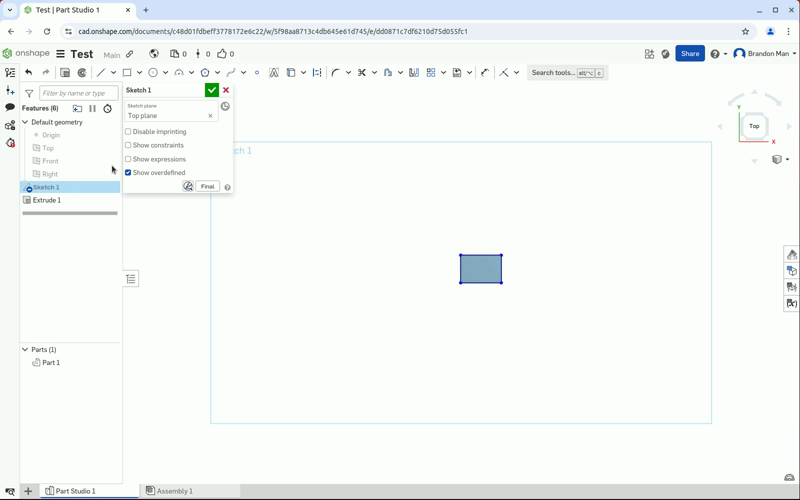
mouse_move(229, 92)
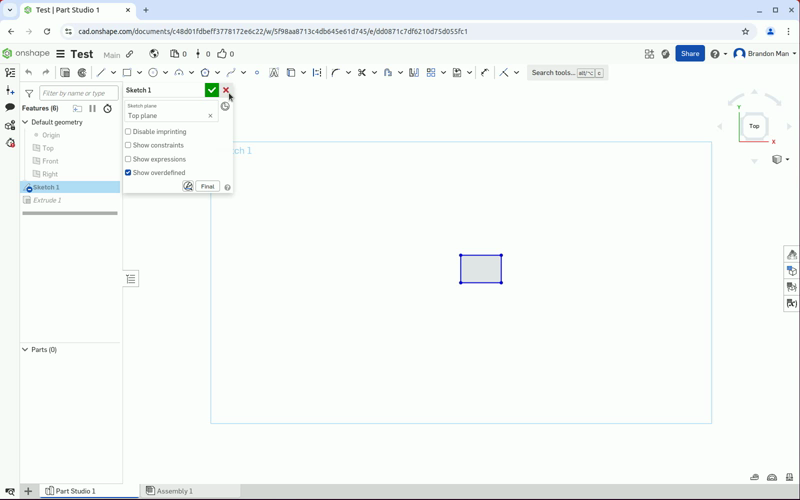
click(229, 92)
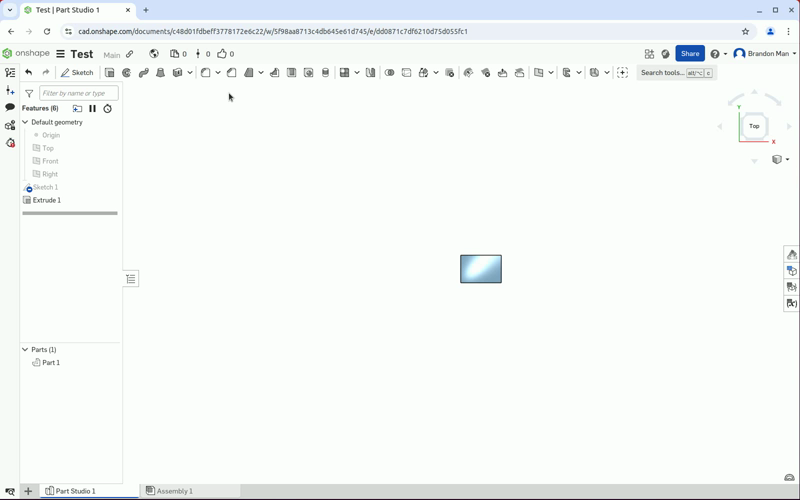
mouse_move(73, 352)
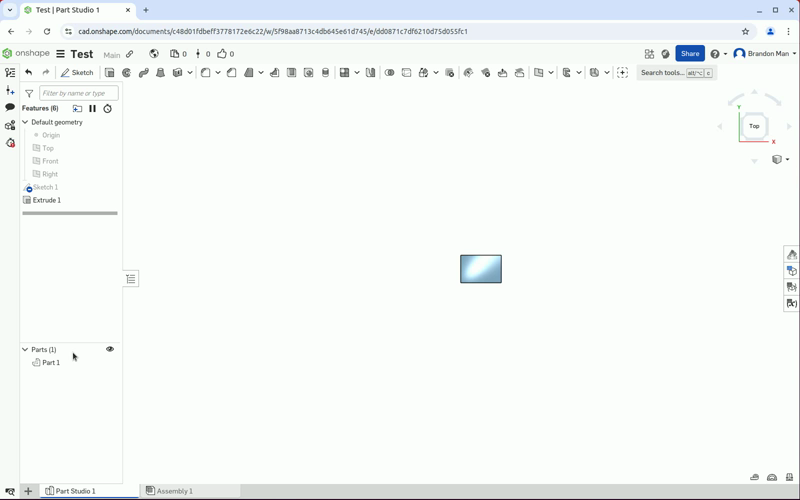
key(y)
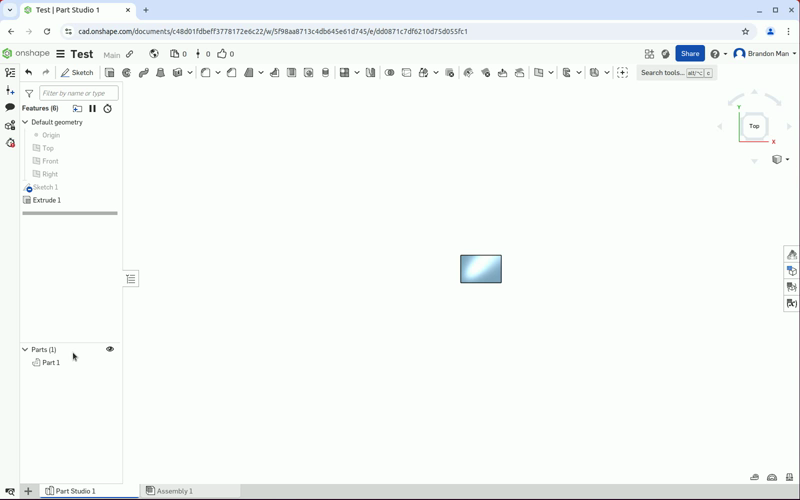
key(shift+p)
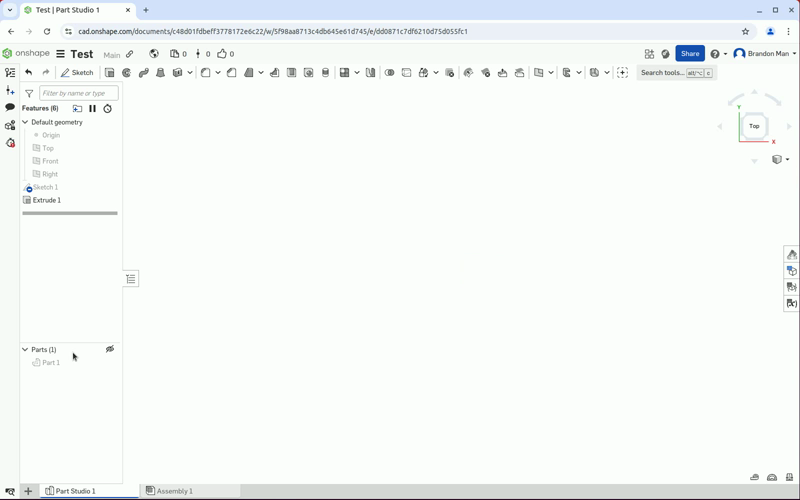
key(space)
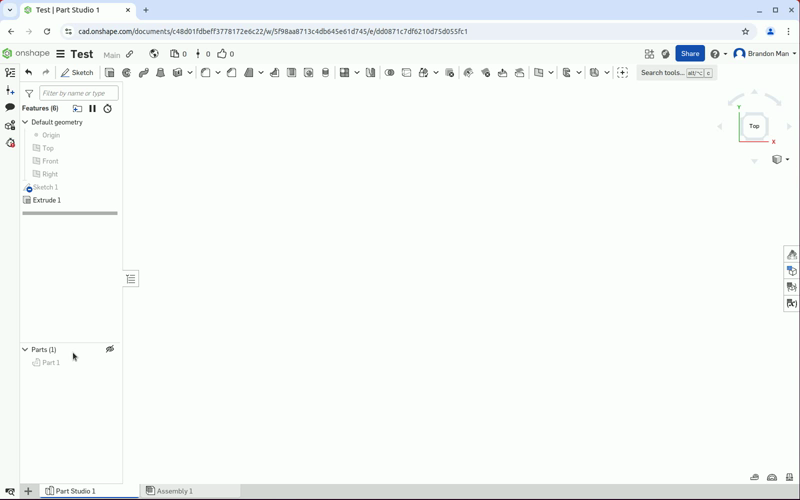
key_down(shift)
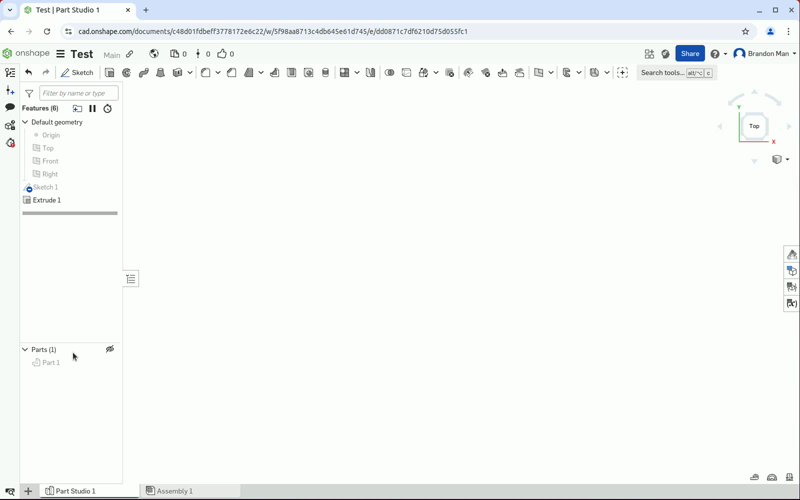
key(up)
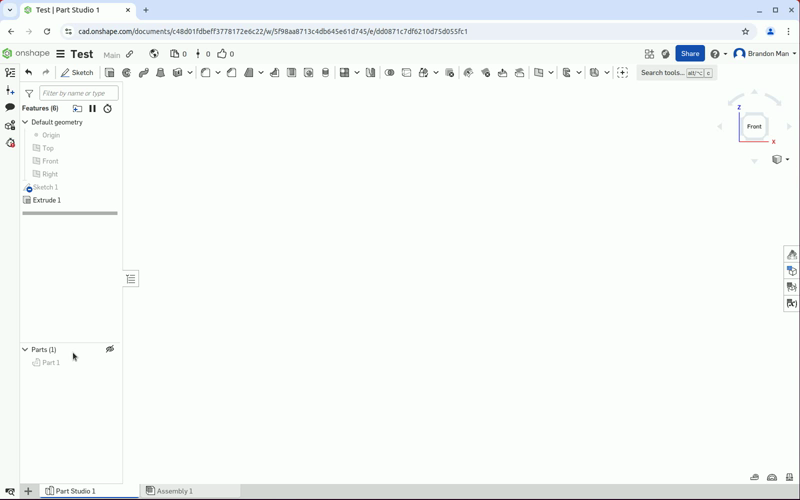
key_up(shift)
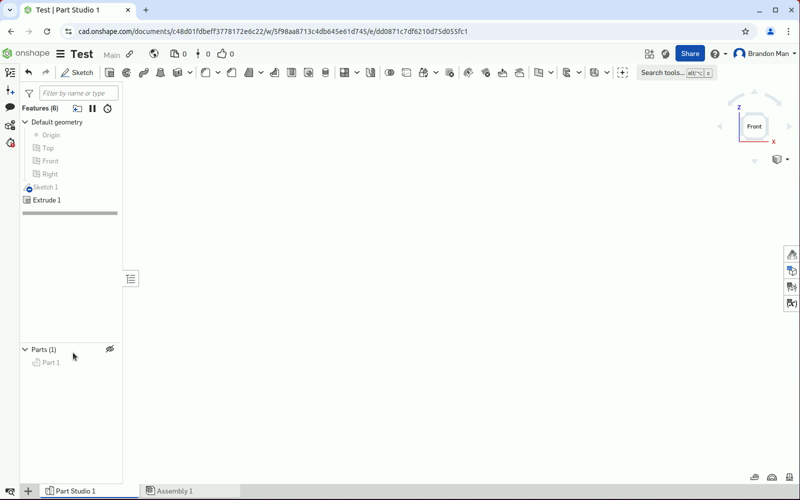
mouse_move(73, 352)
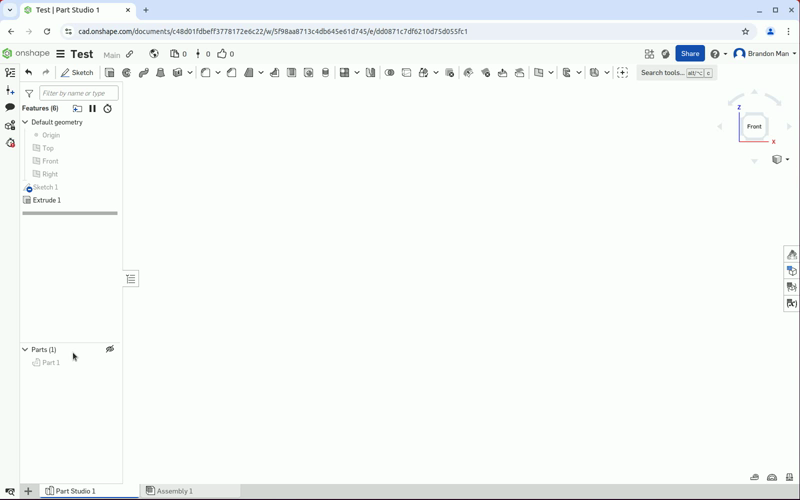
key(shift+y)
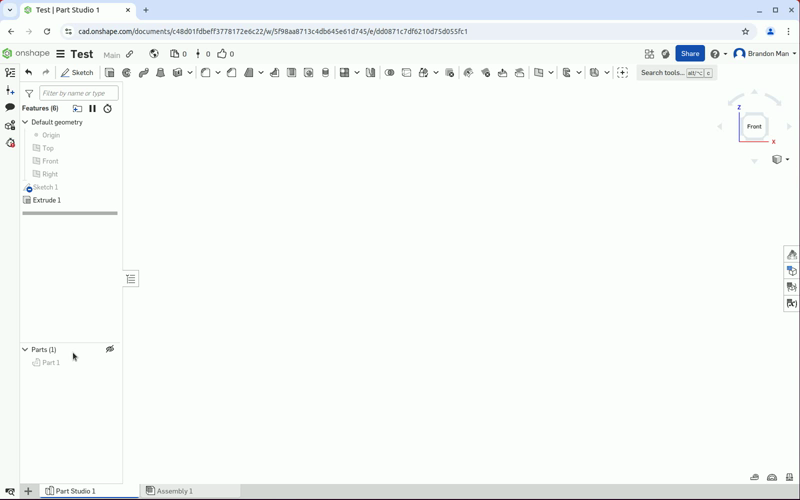
key(shift+s)
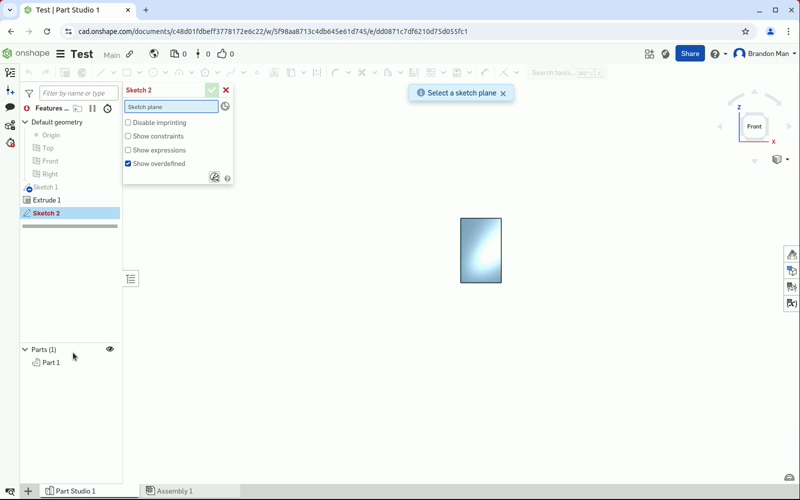
mouse_move(73, 163)
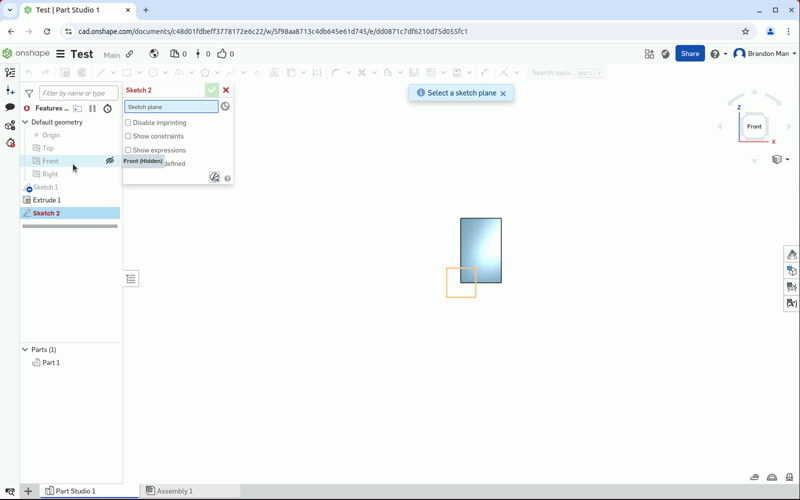
click(73, 163)
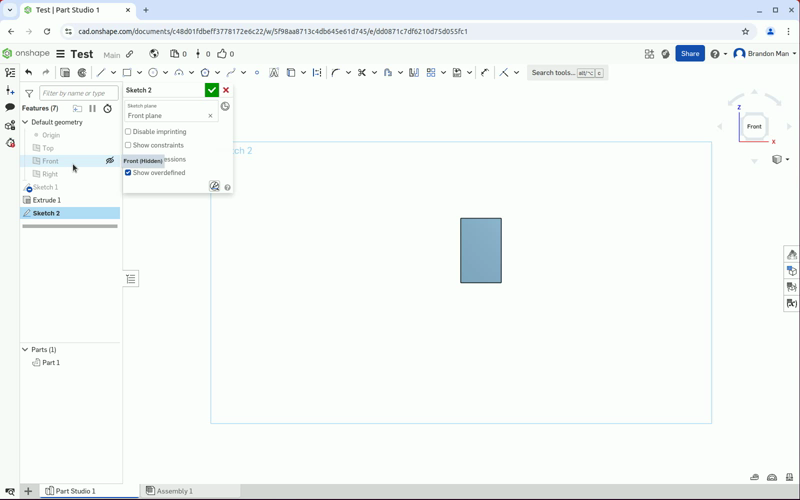
mouse_move(73, 352)
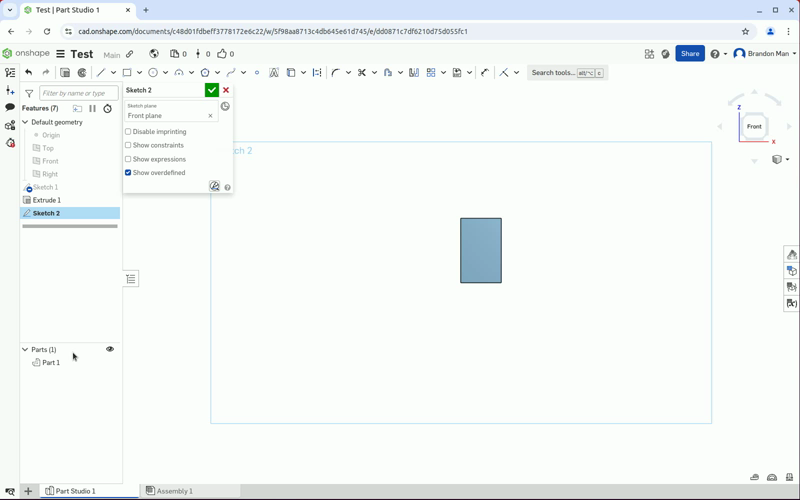
key(y)
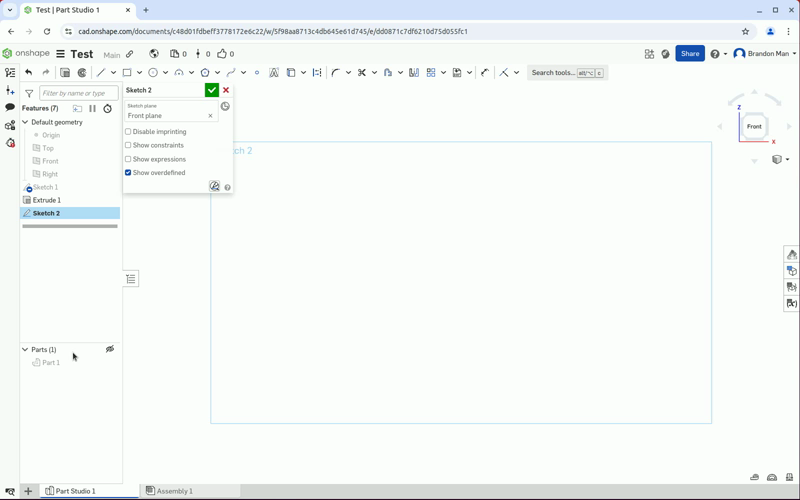
key(c)
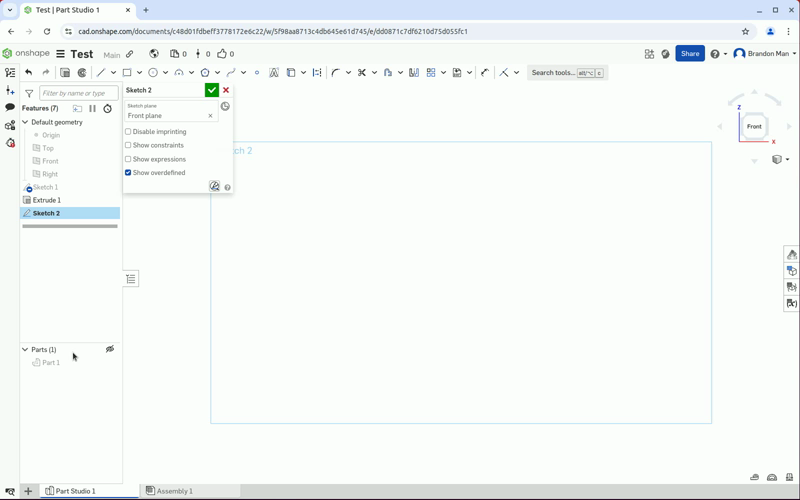
key_down(shift)
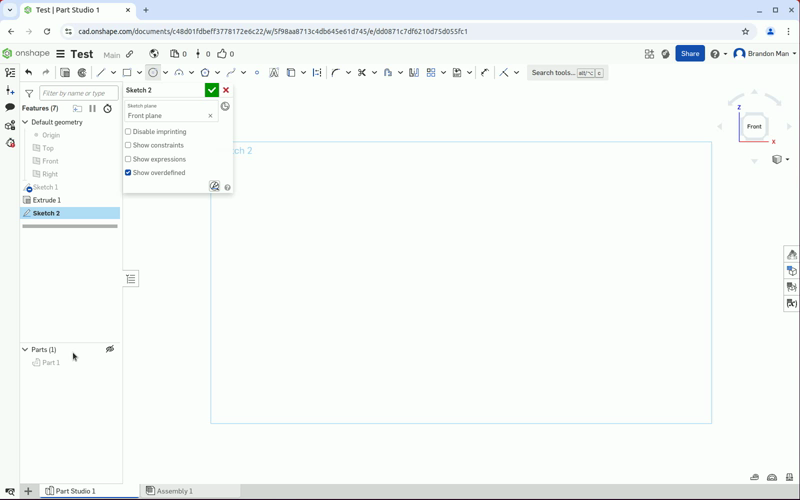
mouse_move(394, 249)
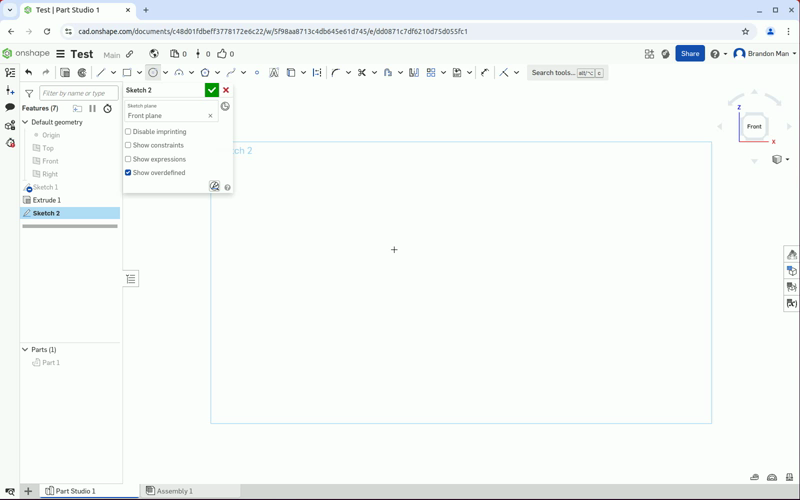
click(394, 249)
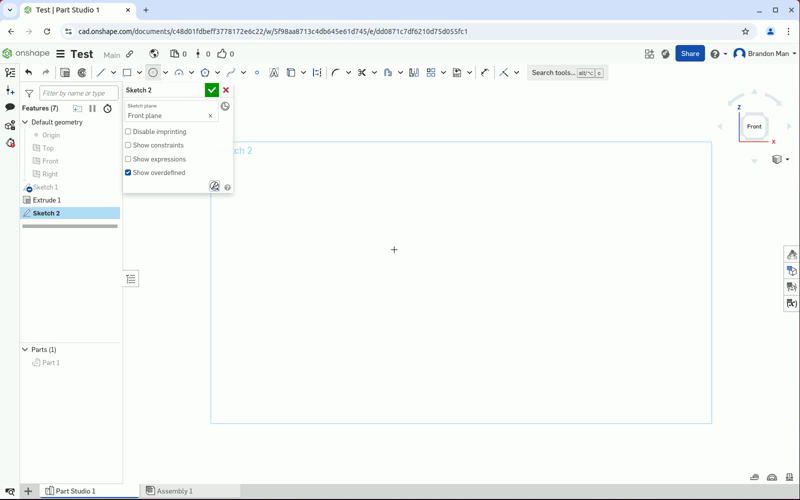
key_up(shift)
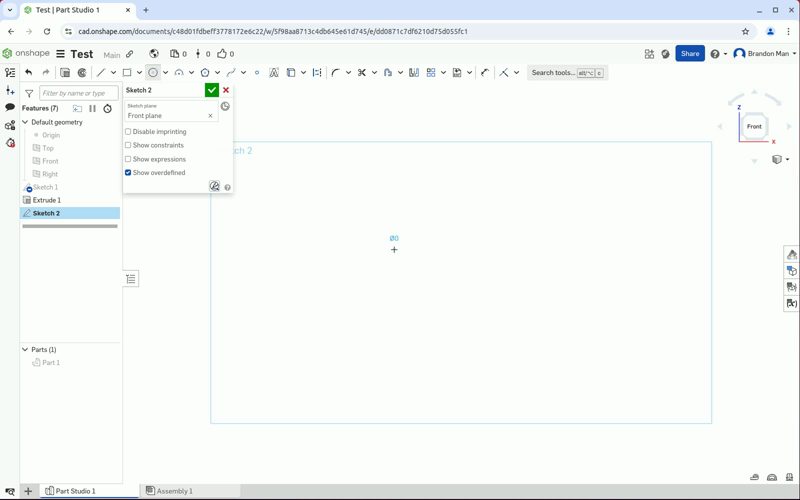
mouse_move(440, 249)
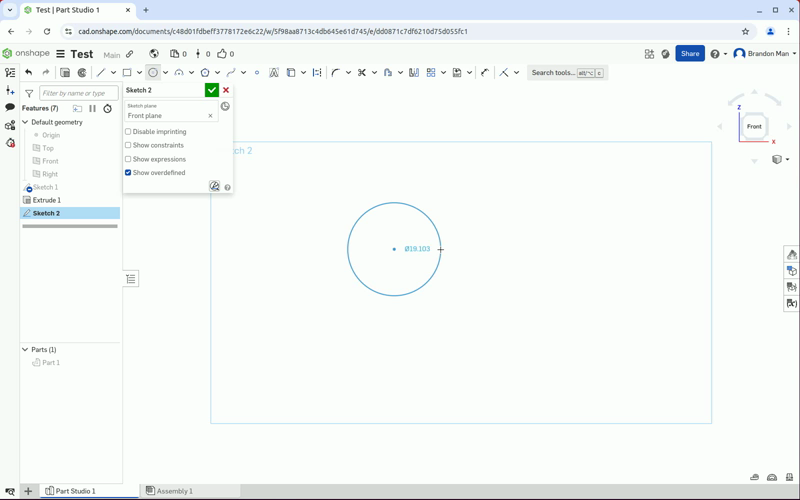
click(440, 249)
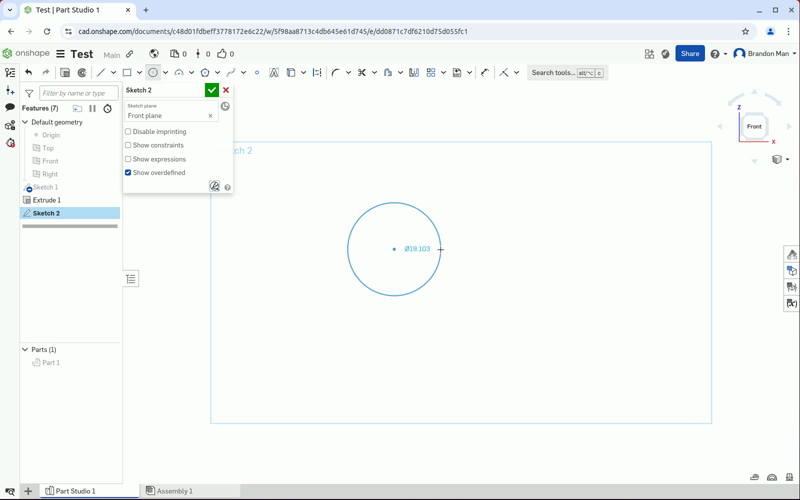
key(esc)
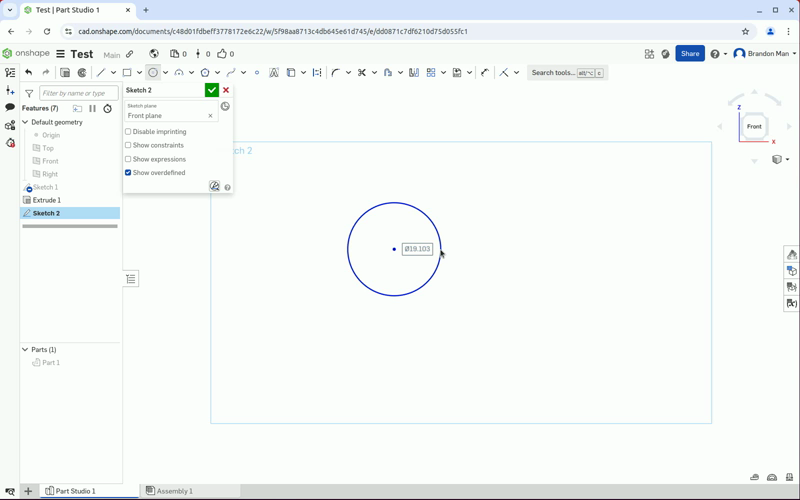
mouse_move(380, 267)
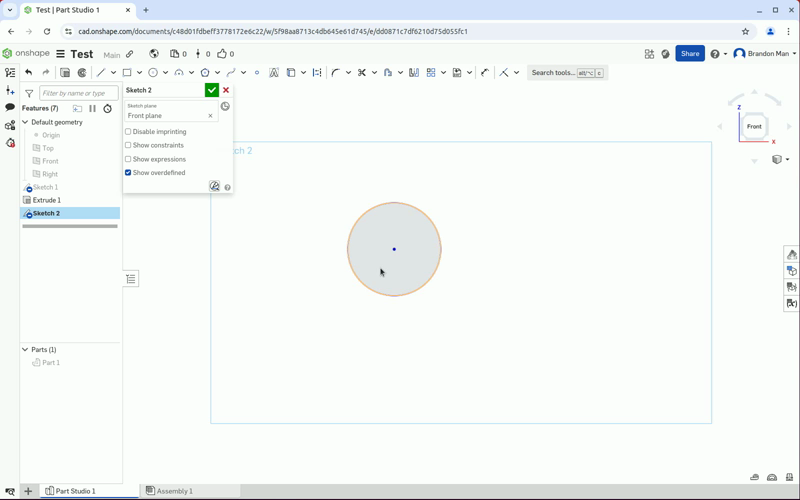
click(380, 267)
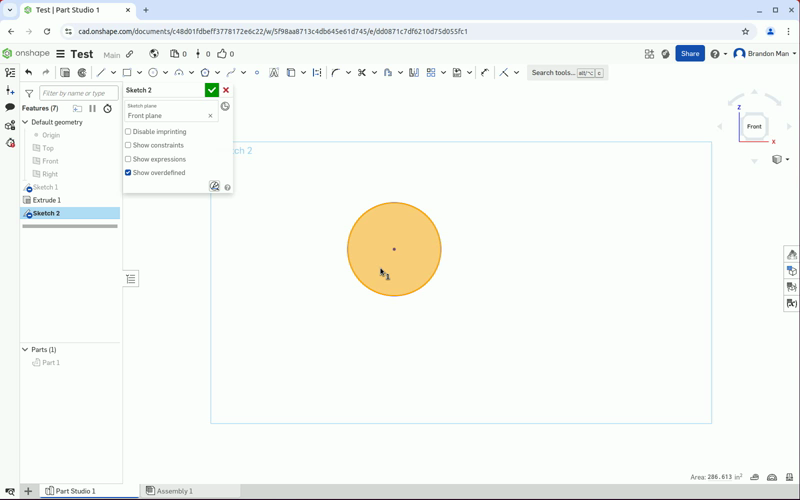
mouse_move(73, 352)
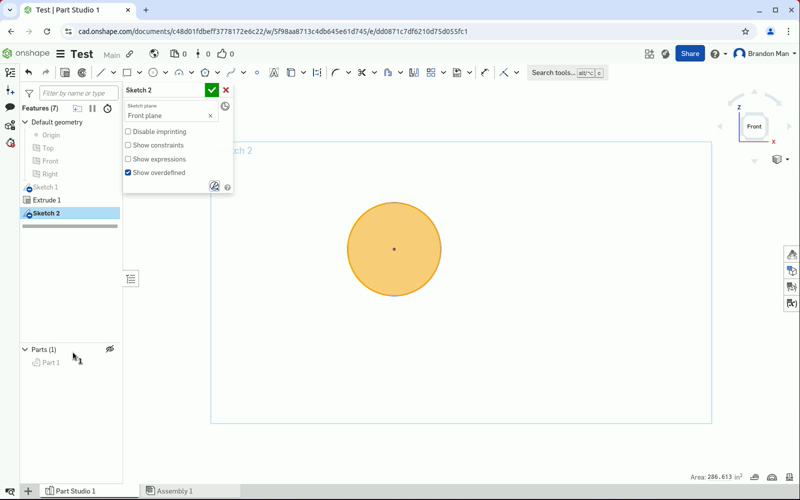
key(shift+y)
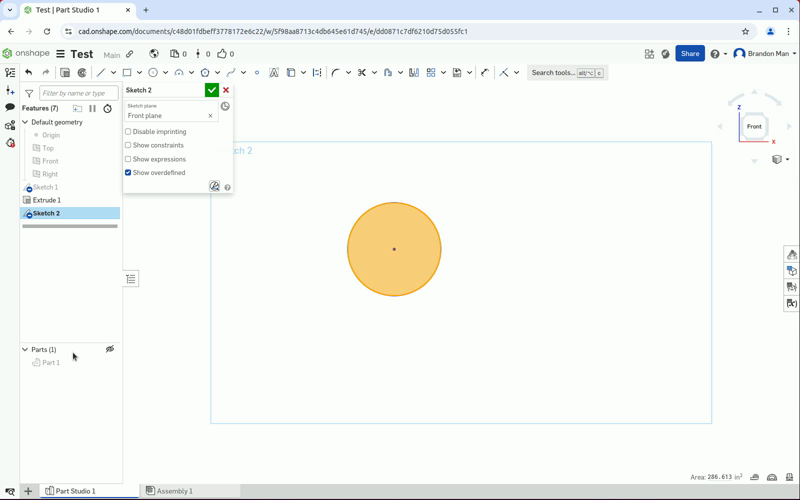
key(shift+e)
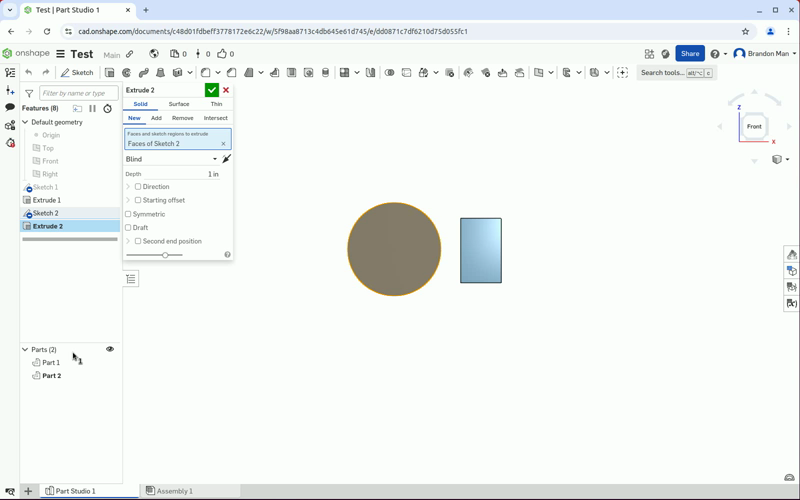
mouse_move(143, 106)
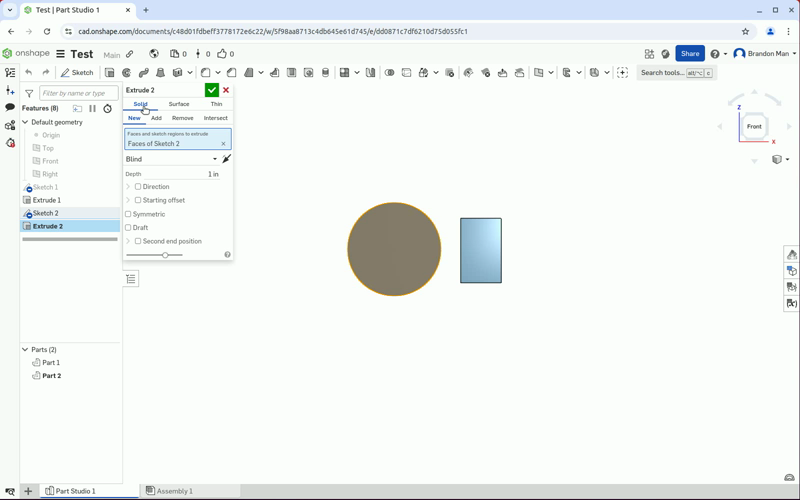
click(143, 106)
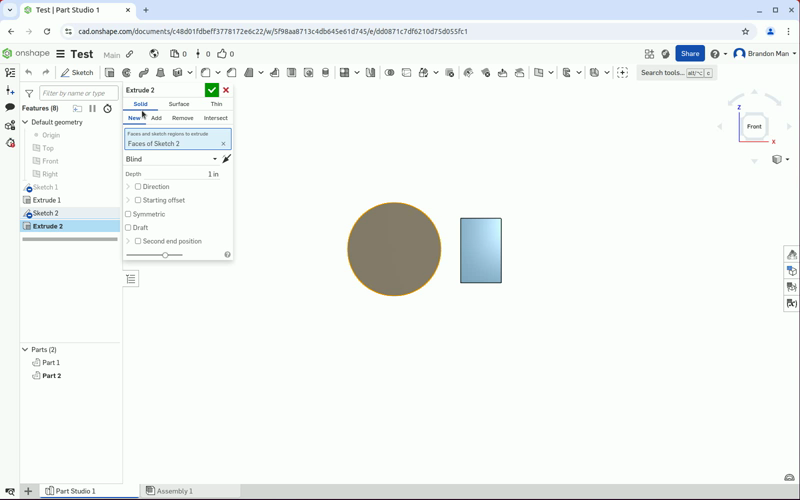
mouse_move(137, 120)
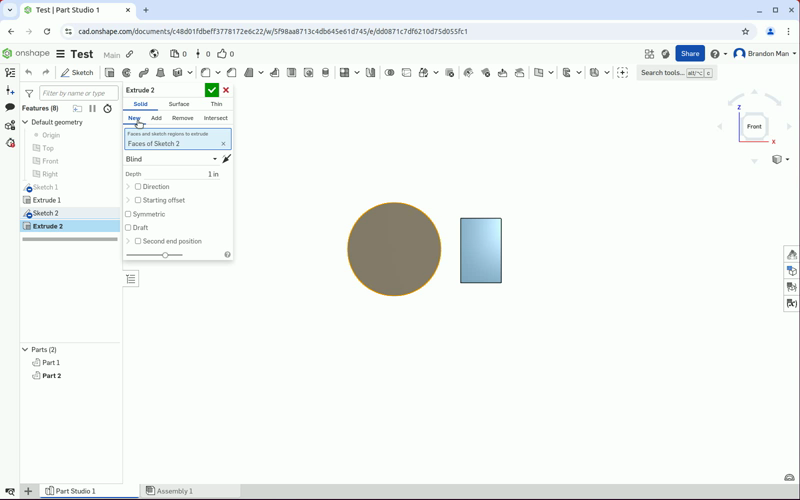
click(137, 120)
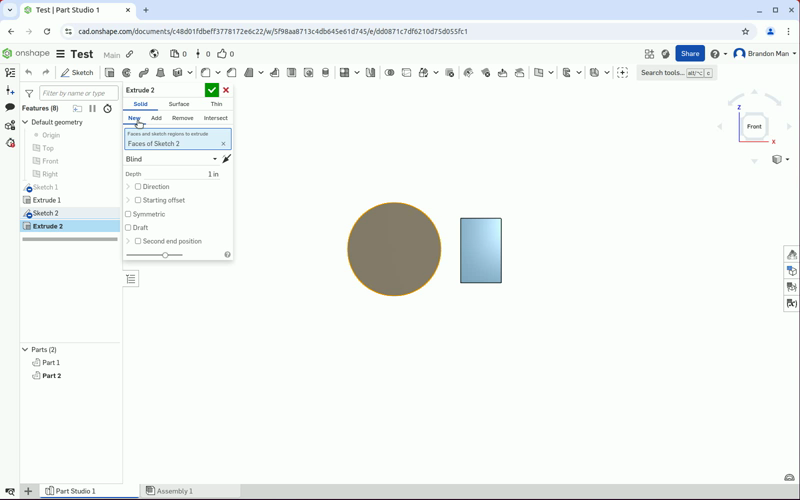
key(tab, 4)
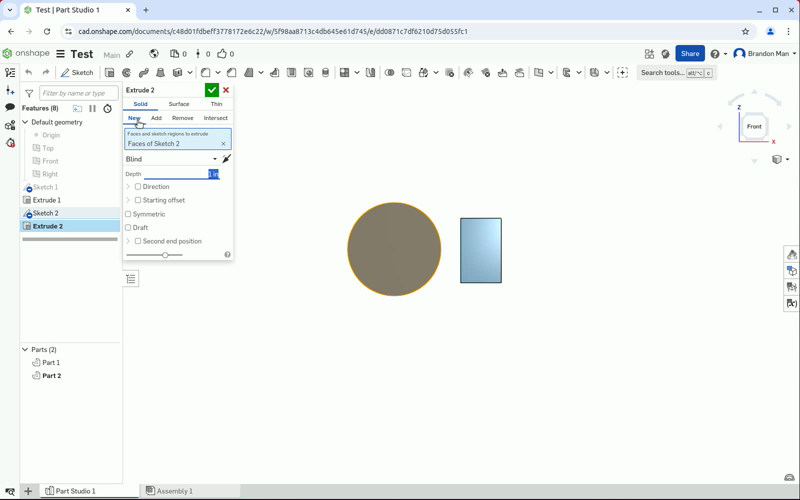
text(3.851)
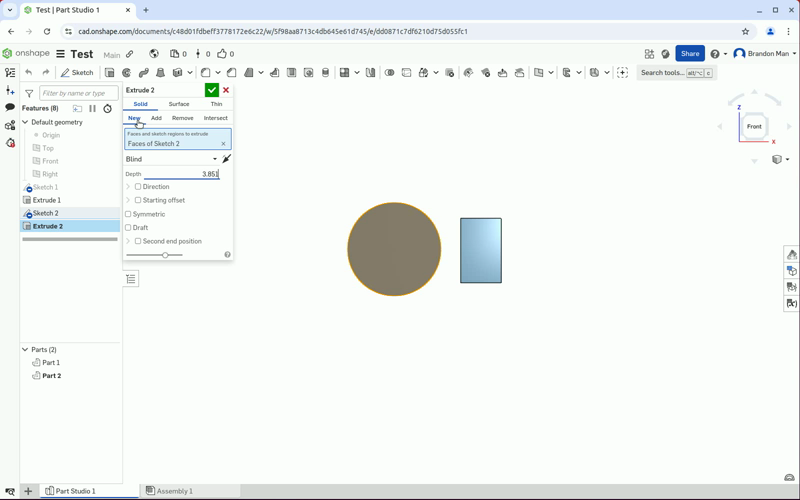
key(enter)
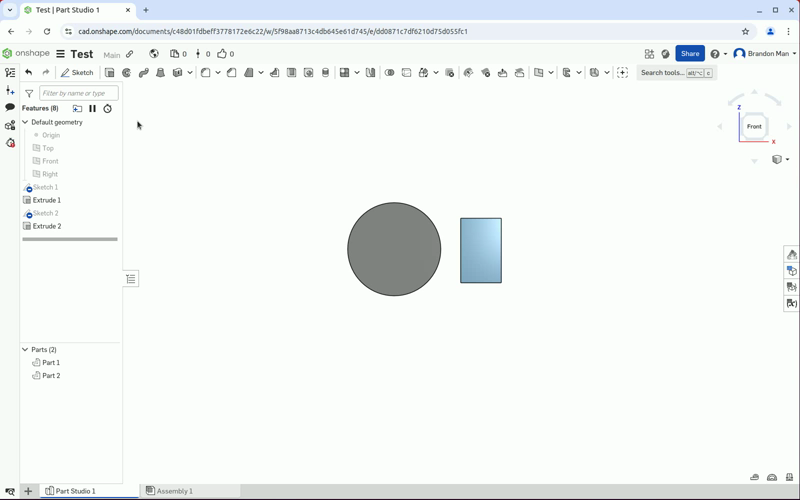
key(shift+h)
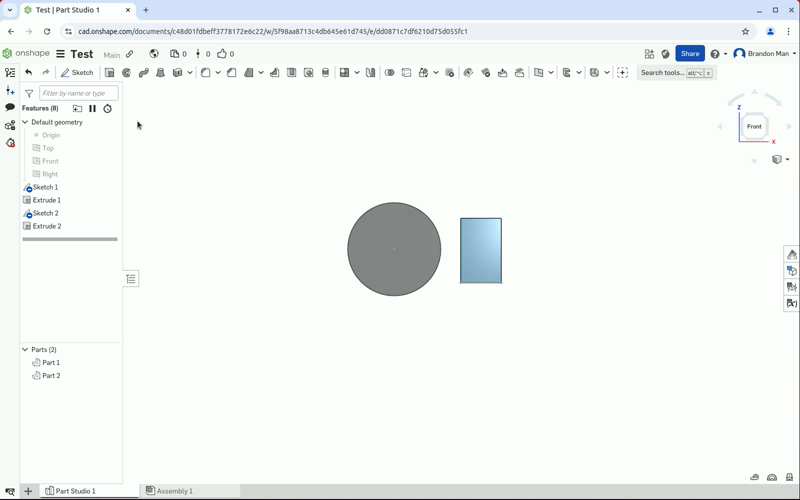
key(shift+h)
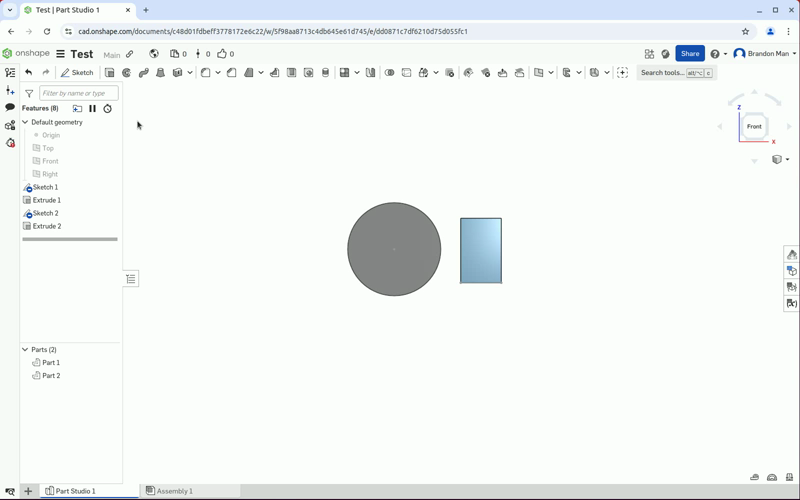
key(shift+7)
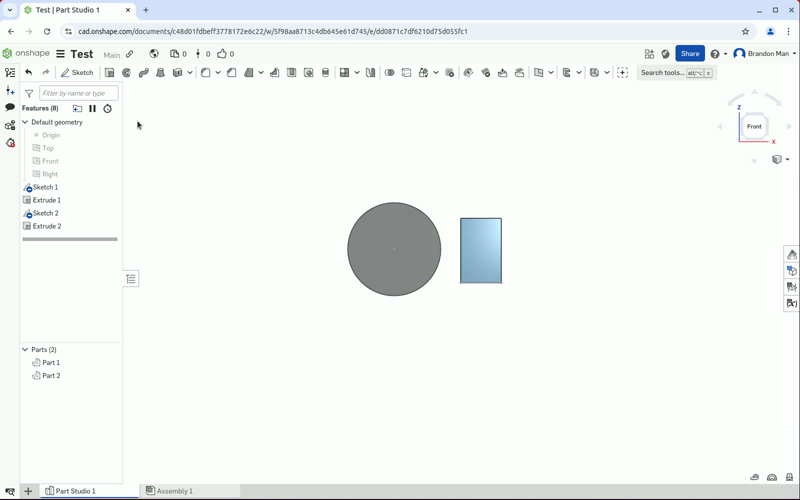
key(left, 2)
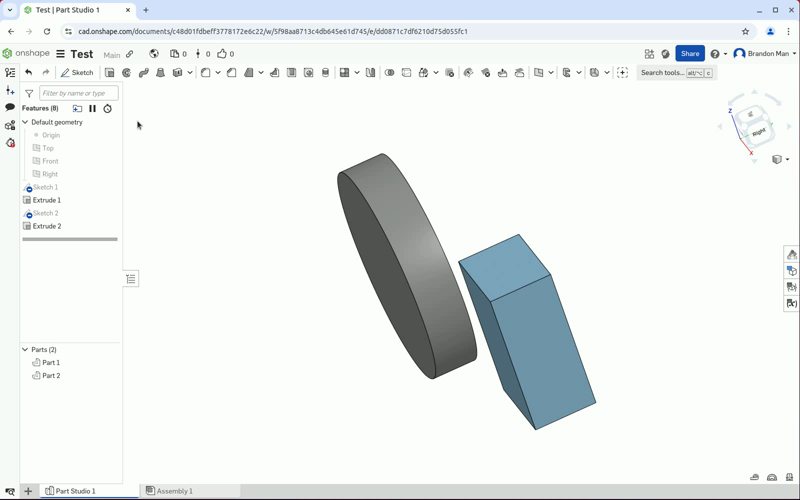
key(down, 2)
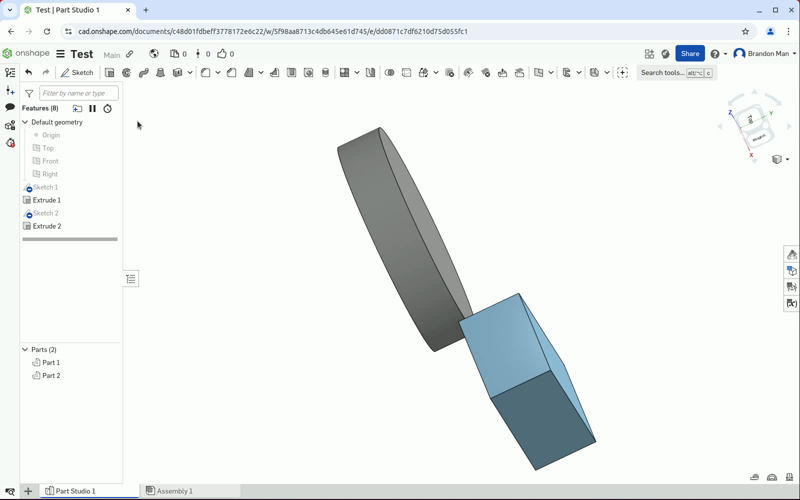
key(up, 2)
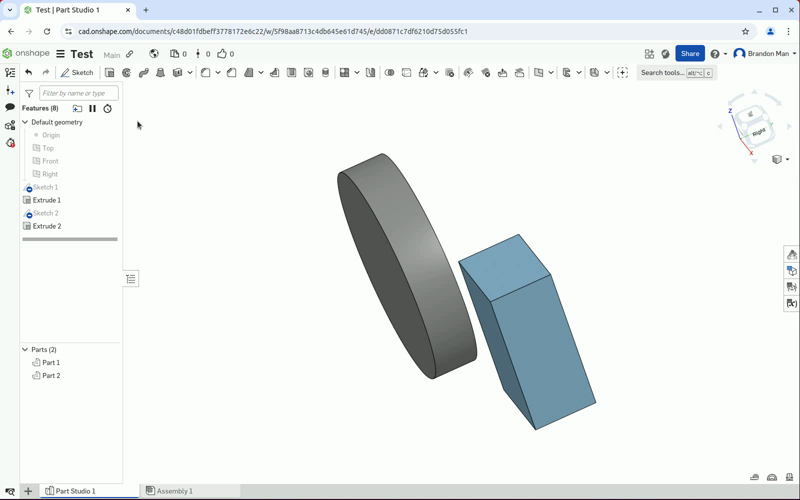
key(right, 2)
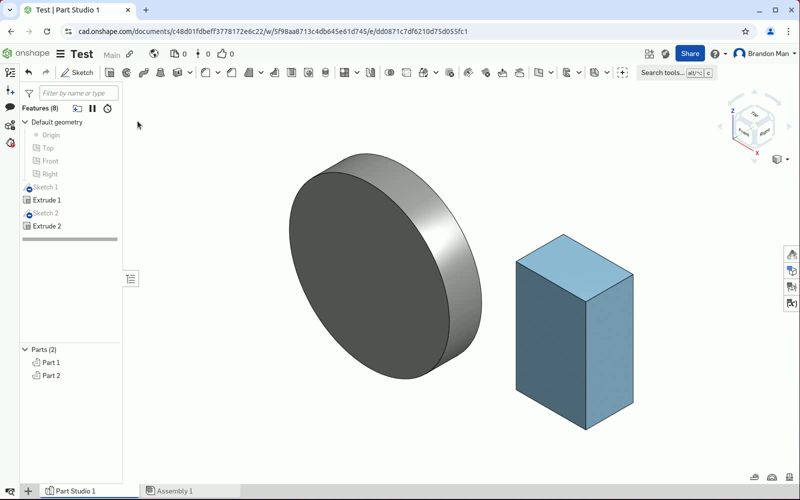
mouse_move(73, 189)
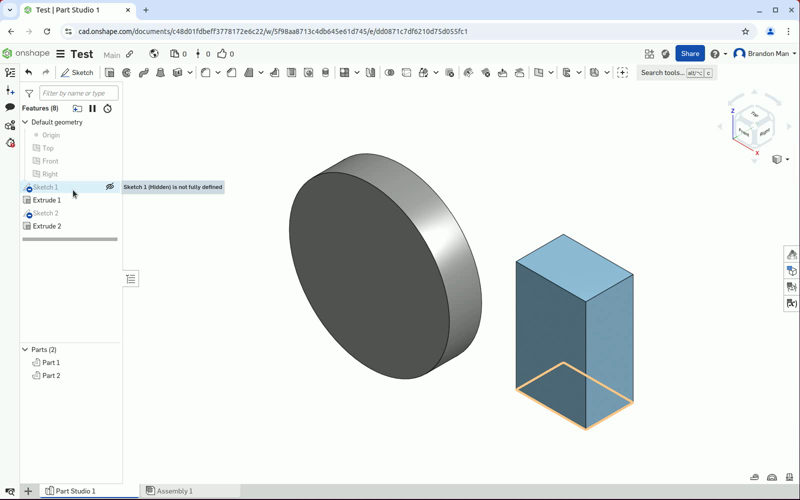
click(73, 189)